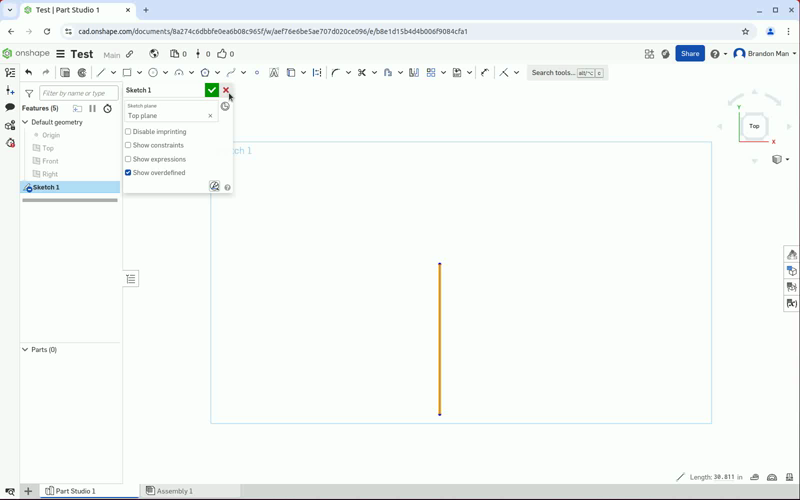
key(shift+h)
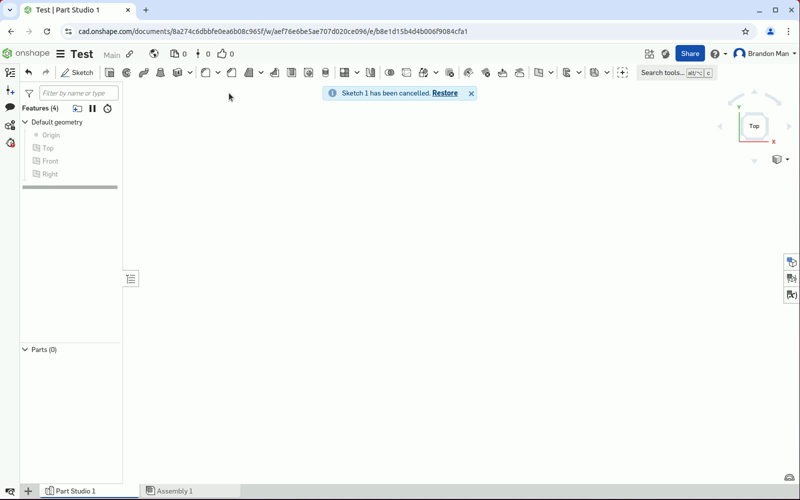
mouse_move(73, 352)
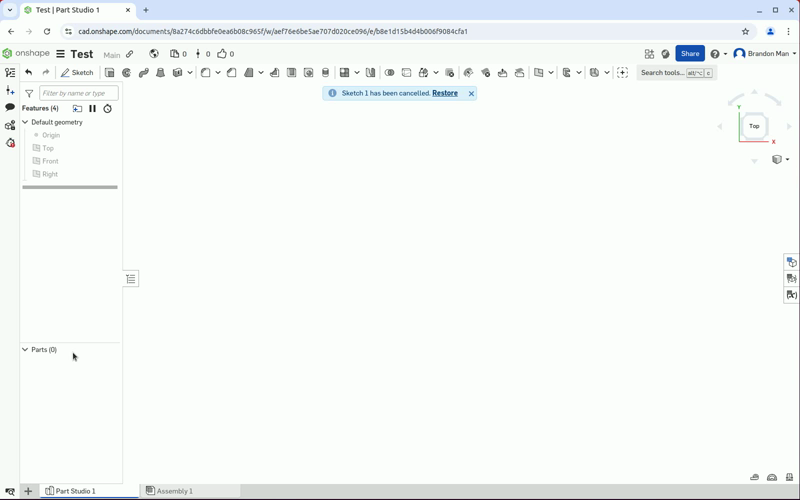
key(y)
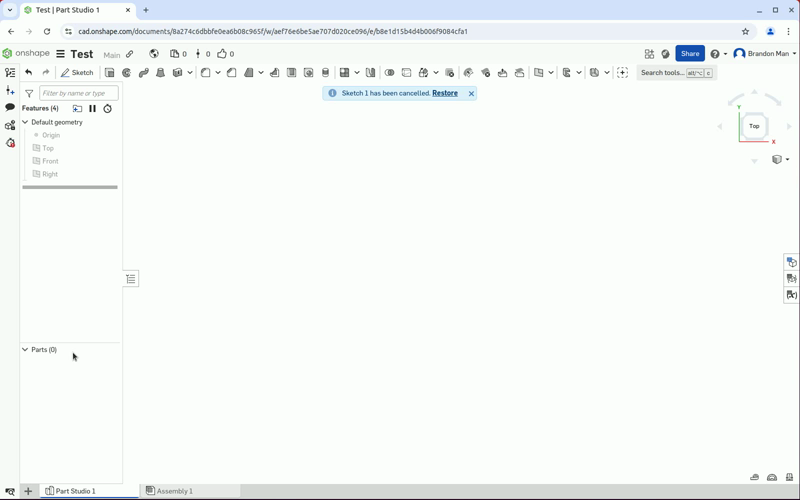
key(shift+p)
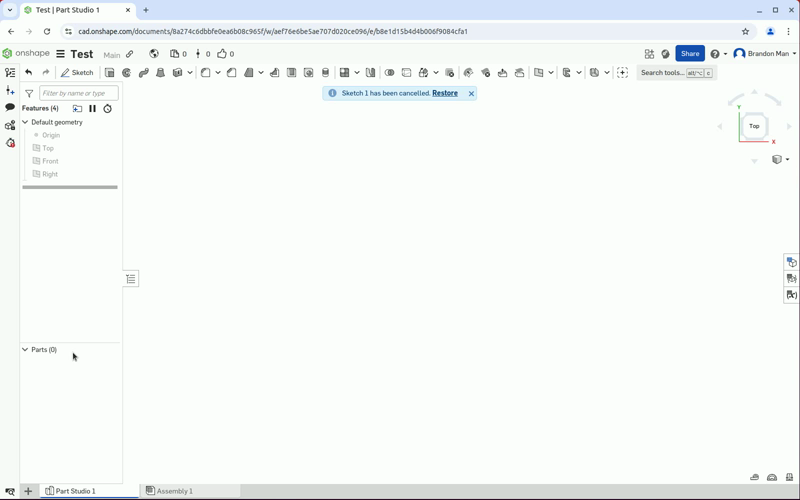
key(space)
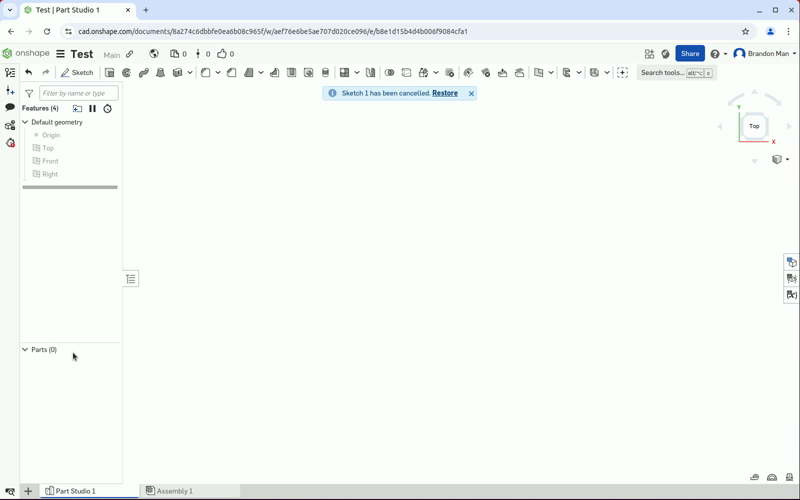
key_down(shift)
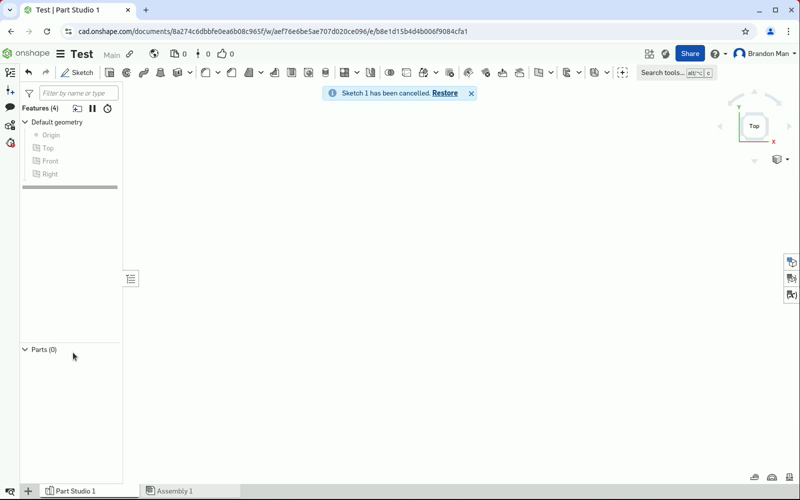
key(up)
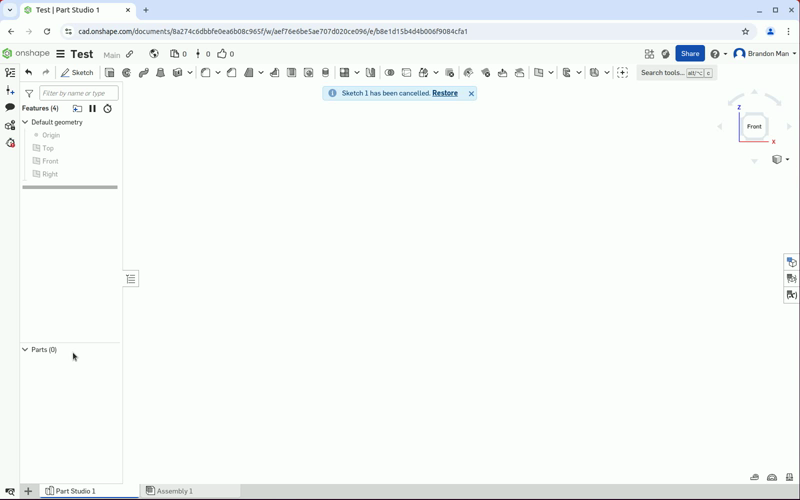
key_up(shift)
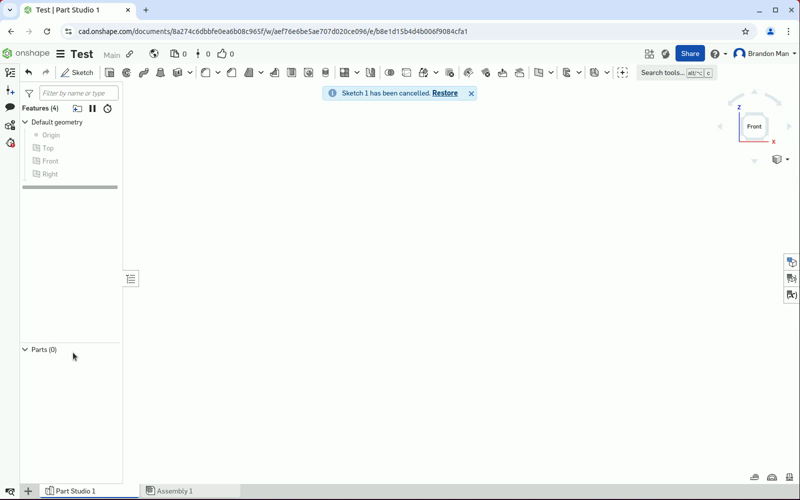
mouse_move(73, 352)
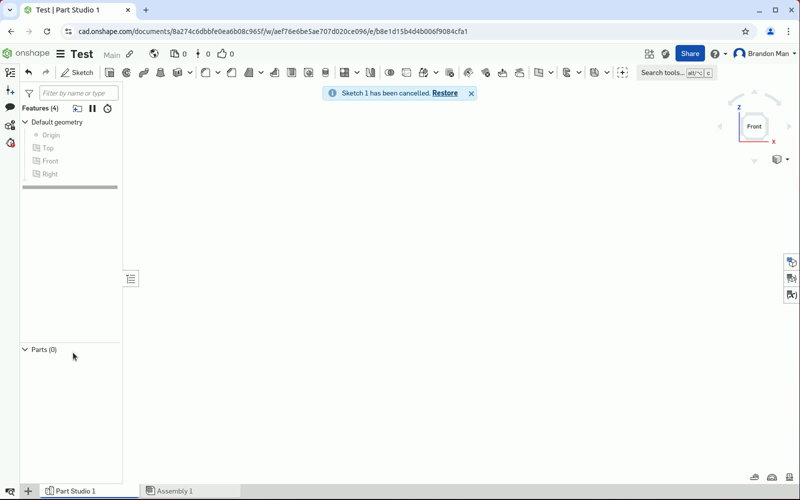
key(shift+y)
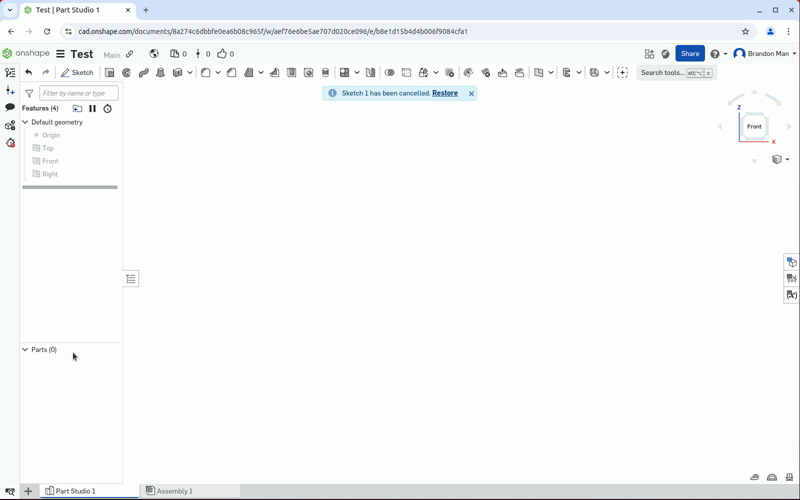
key(shift+s)
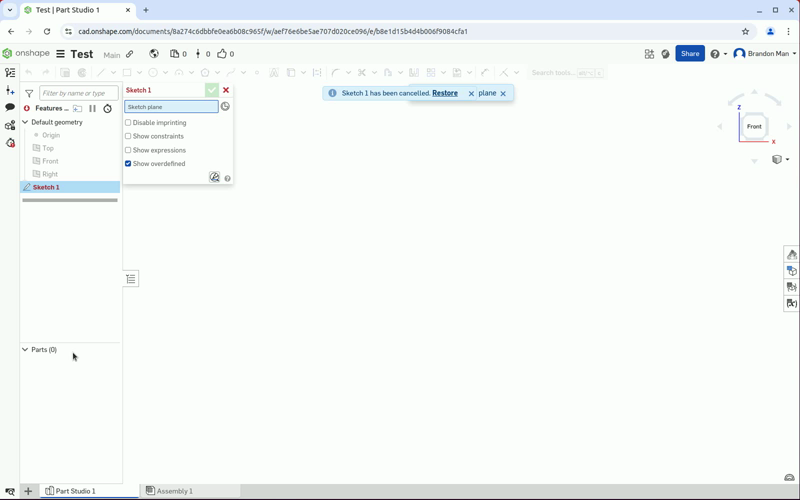
mouse_move(73, 163)
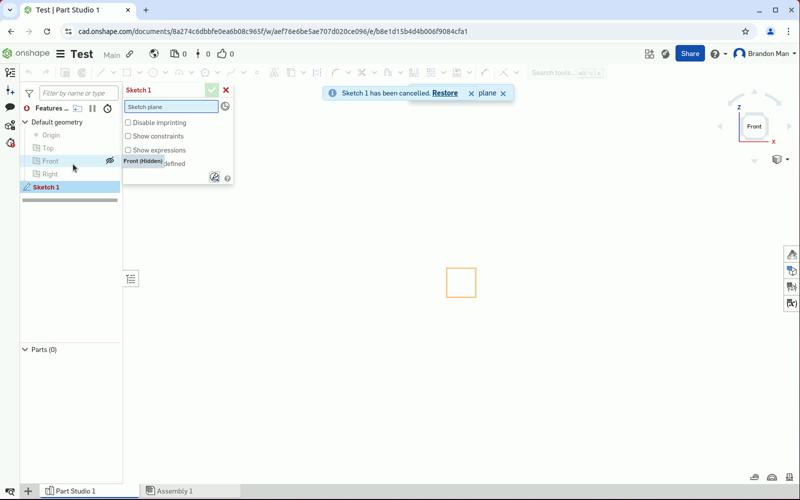
click(73, 163)
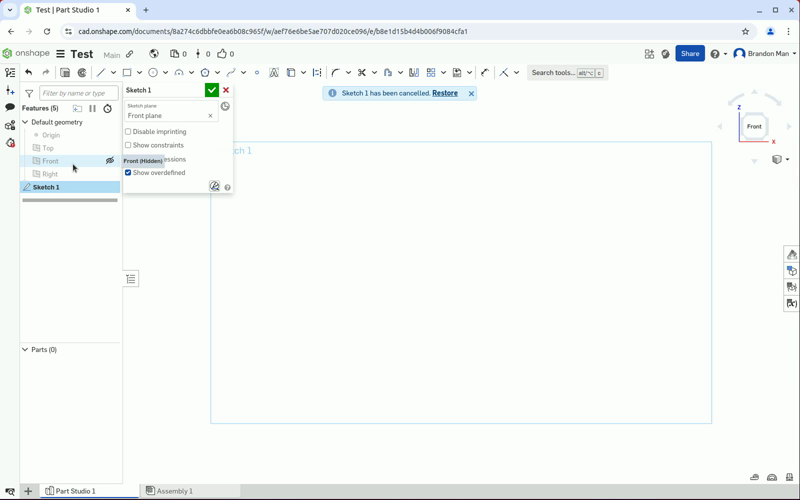
mouse_move(73, 352)
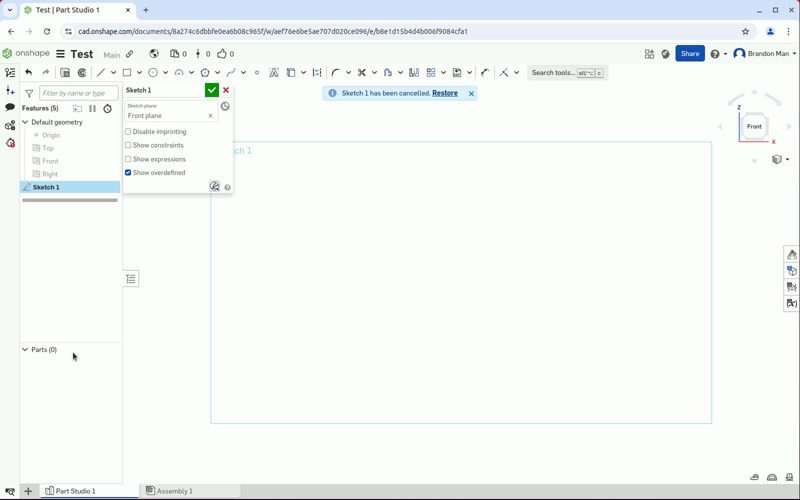
key(y)
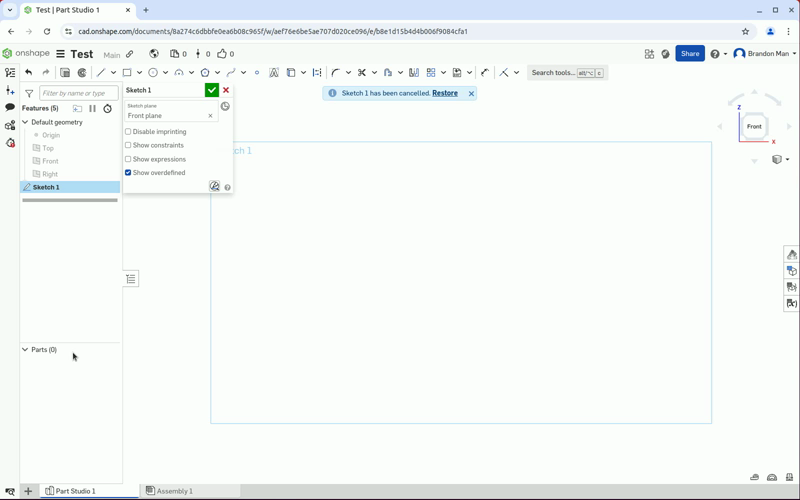
key(l)
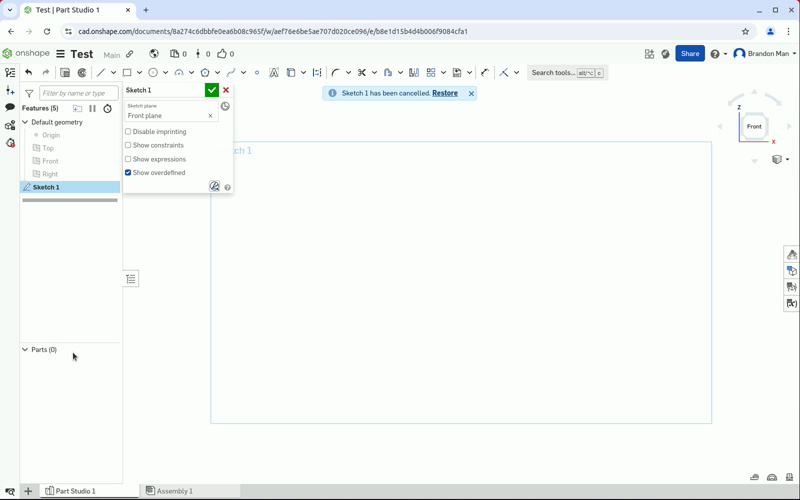
key_down(shift)
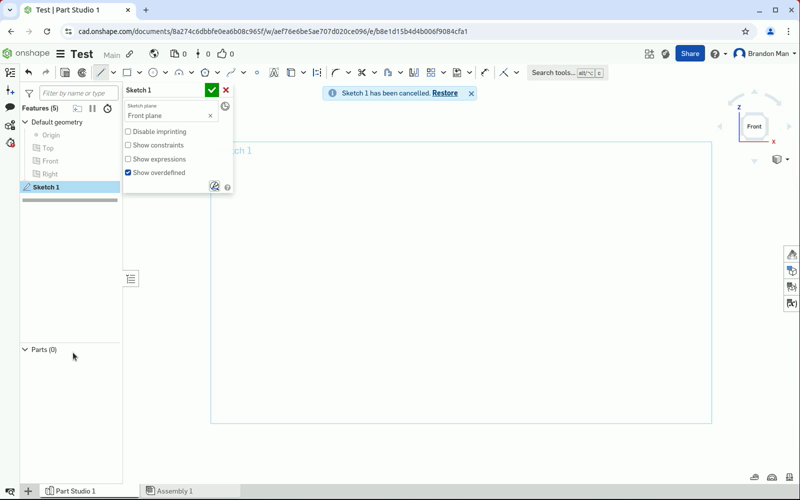
mouse_move(377, 395)
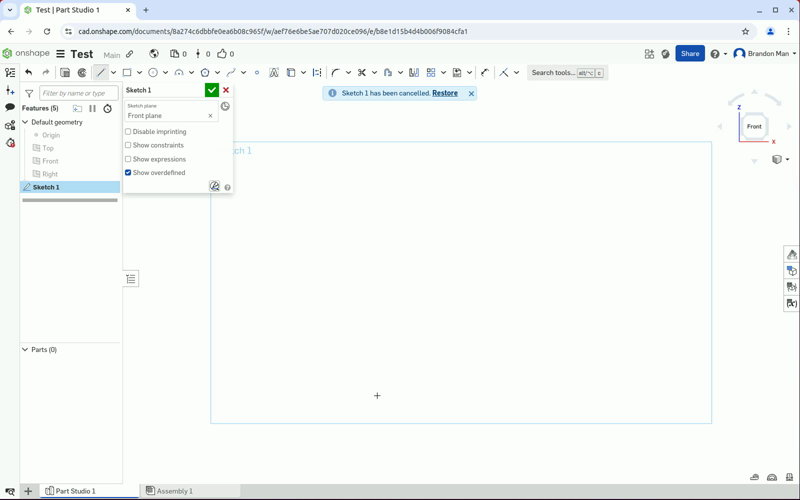
click(377, 395)
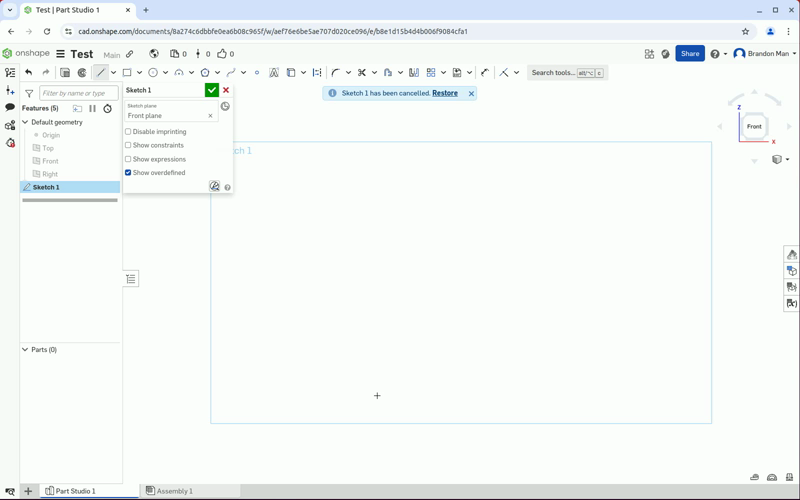
key_up(shift)
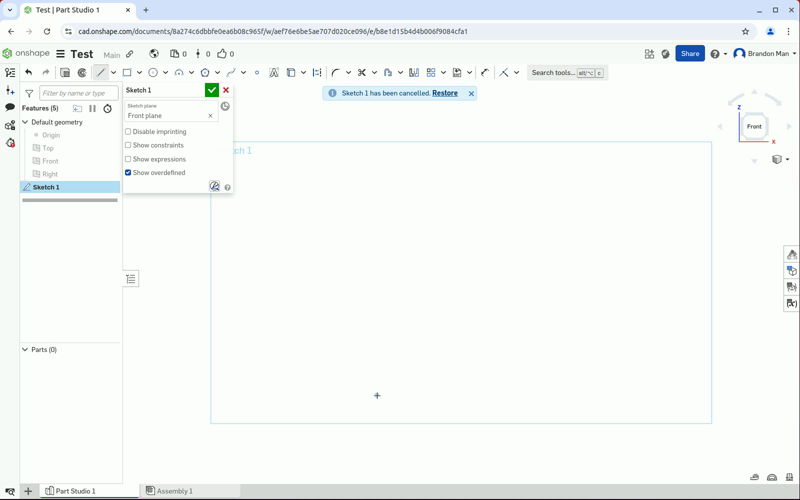
key_down(shift)
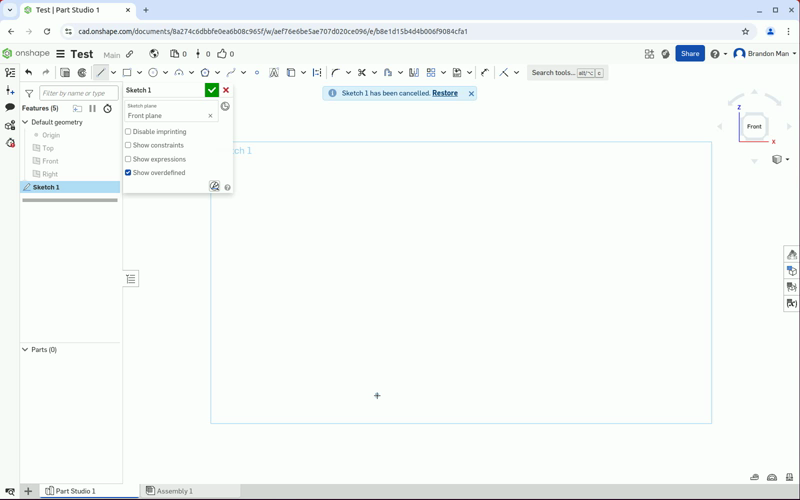
mouse_move(545, 395)
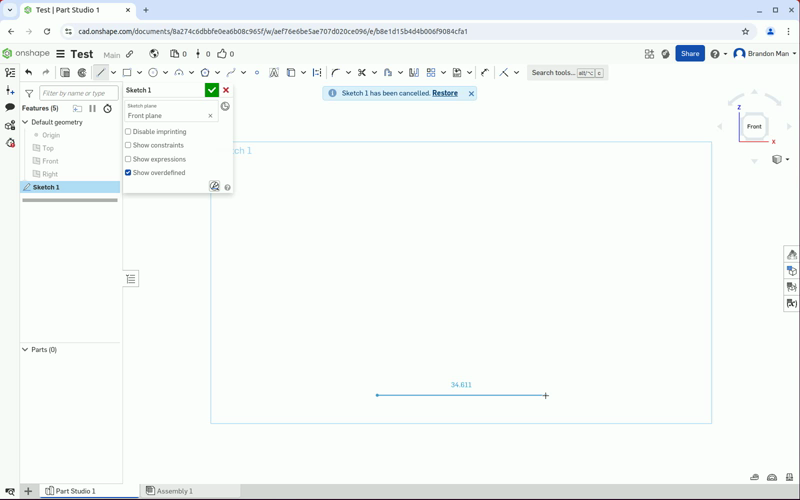
click(545, 395)
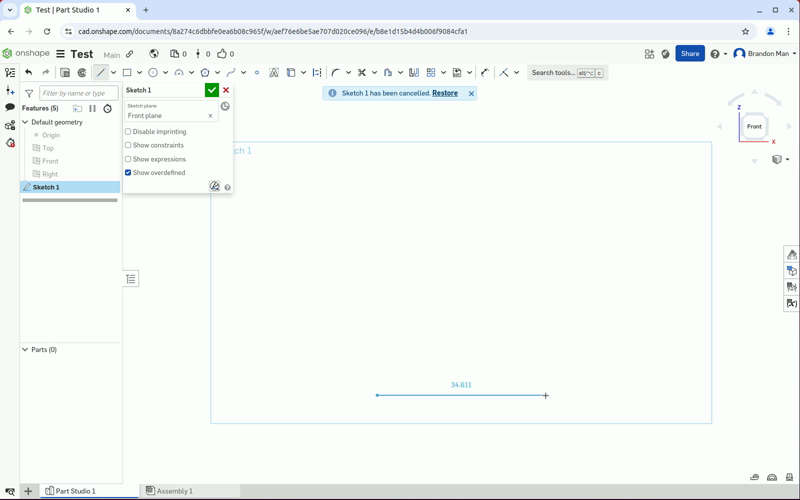
key_up(shift)
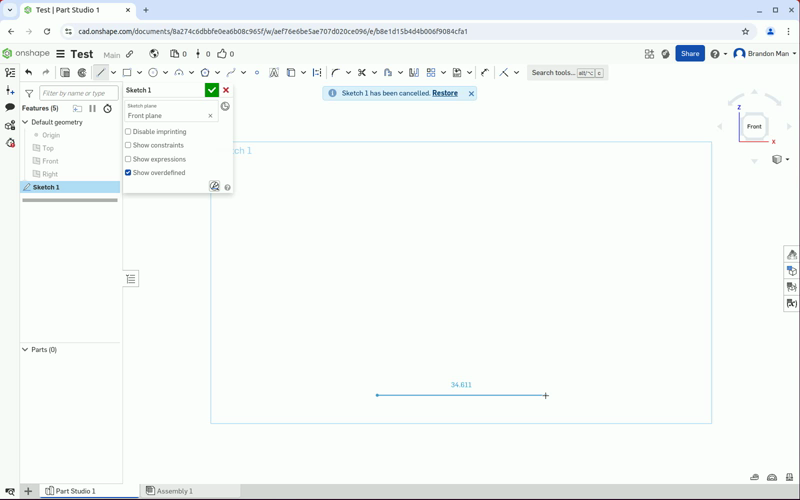
key_down(shift)
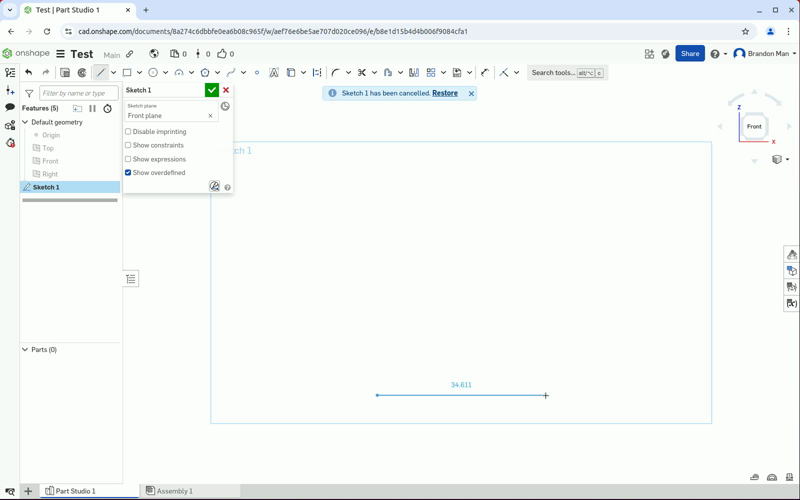
mouse_move(545, 283)
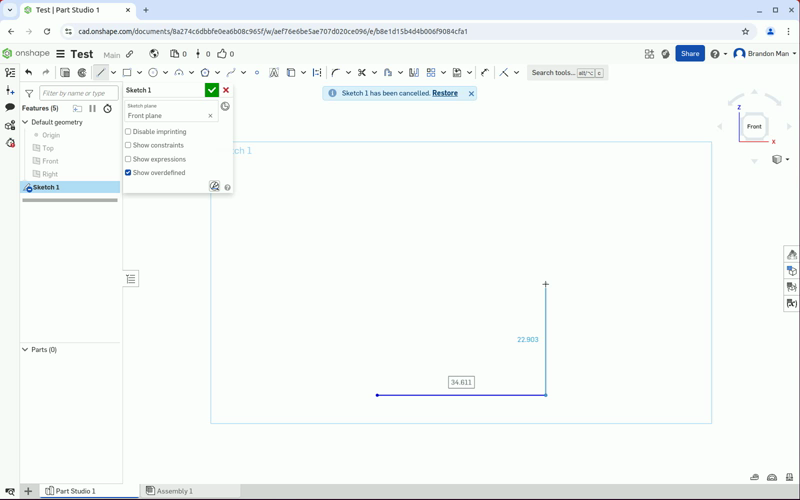
click(545, 283)
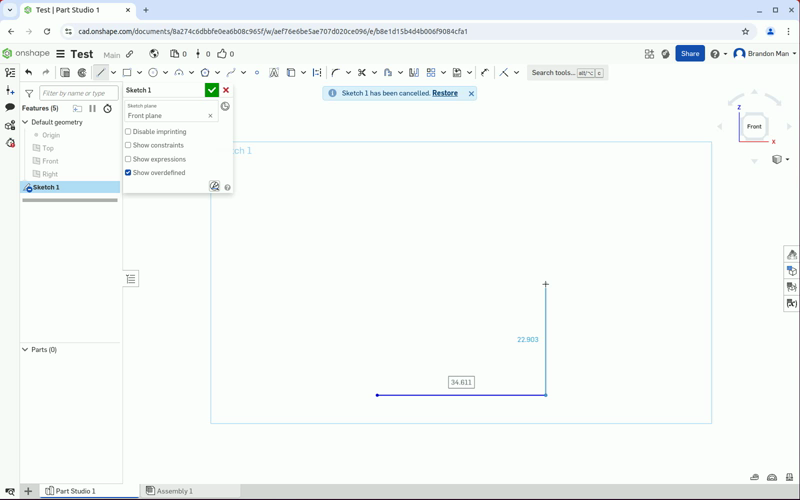
key_up(shift)
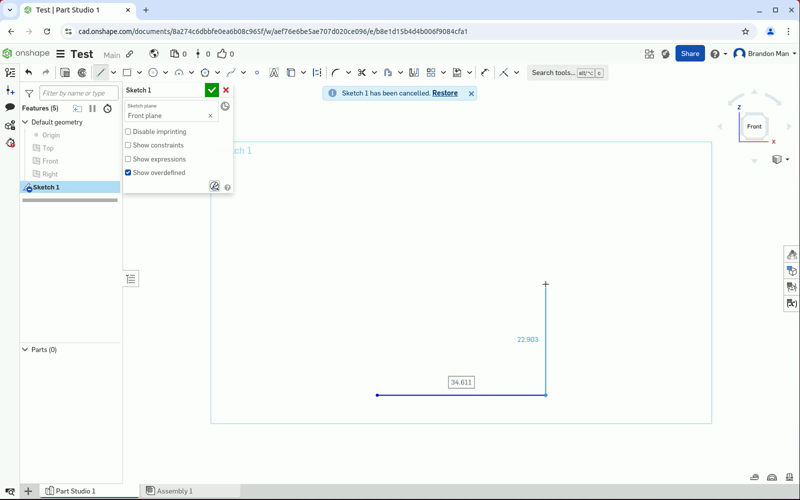
key_down(shift)
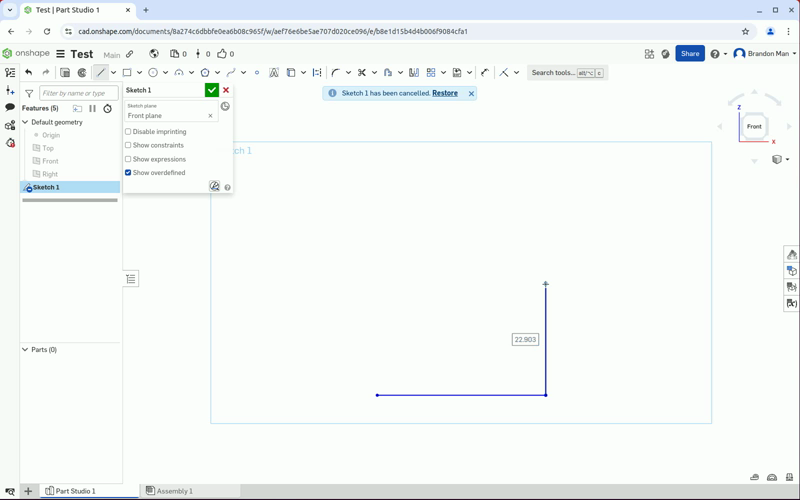
mouse_move(377, 283)
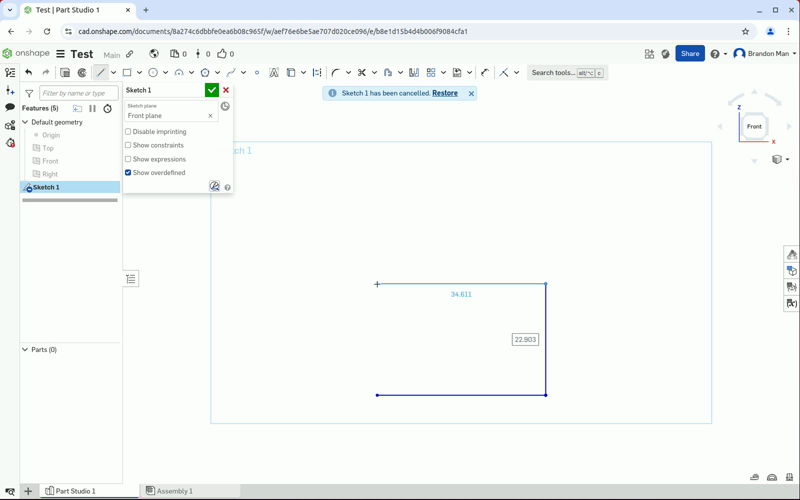
click(377, 283)
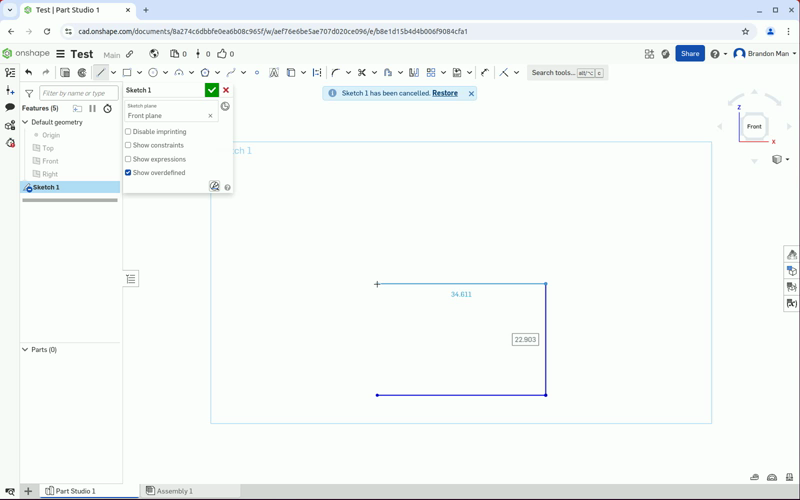
key_up(shift)
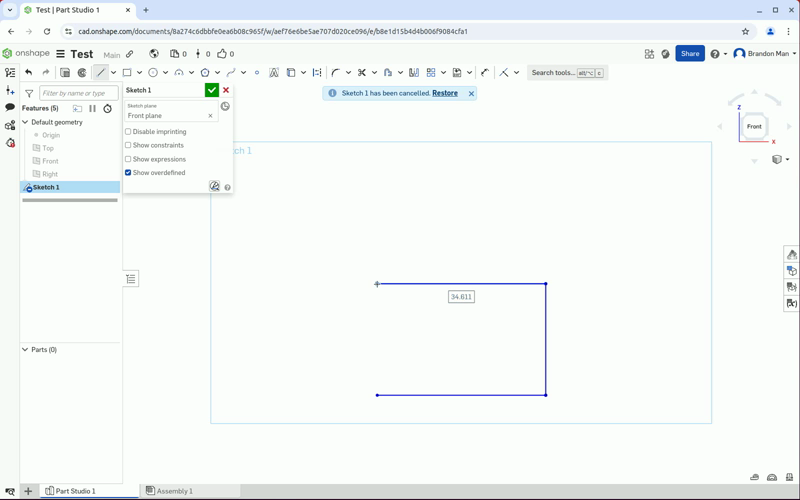
key_down(shift)
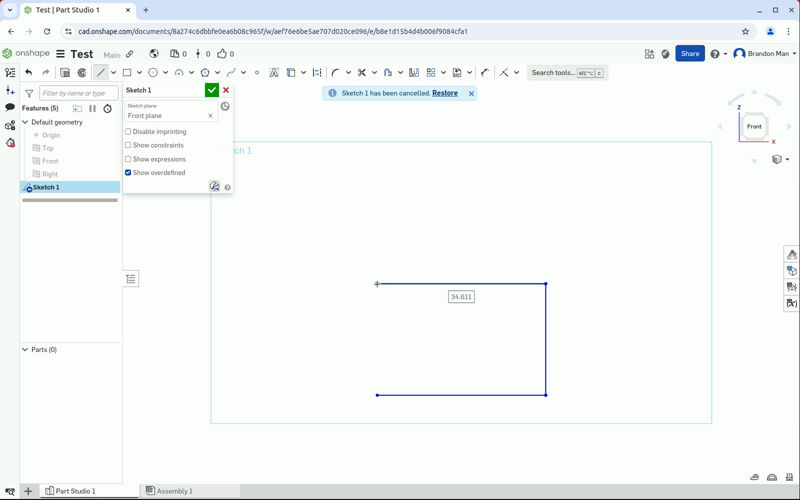
mouse_move(377, 395)
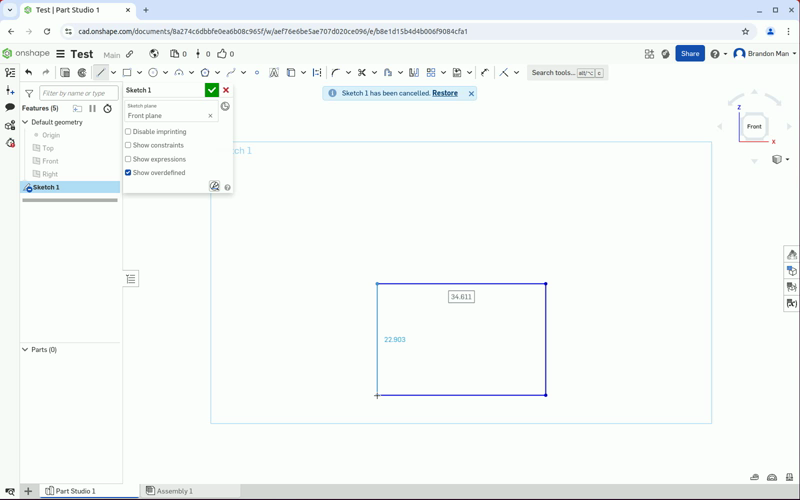
key_up(shift)
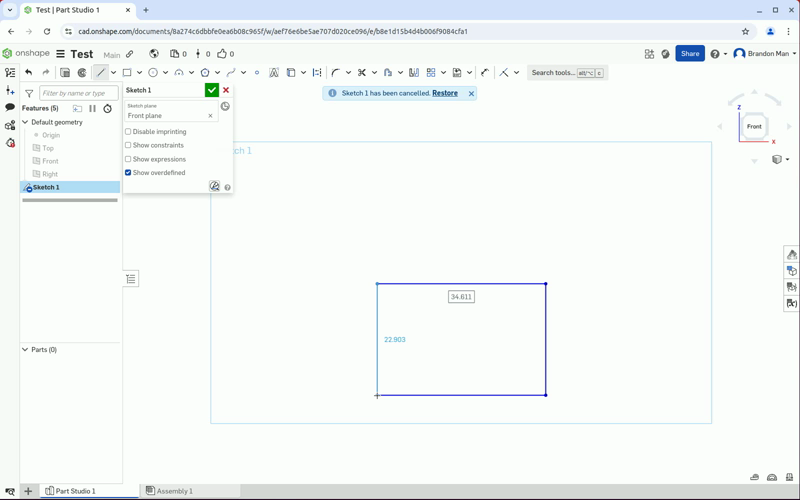
click(377, 395)
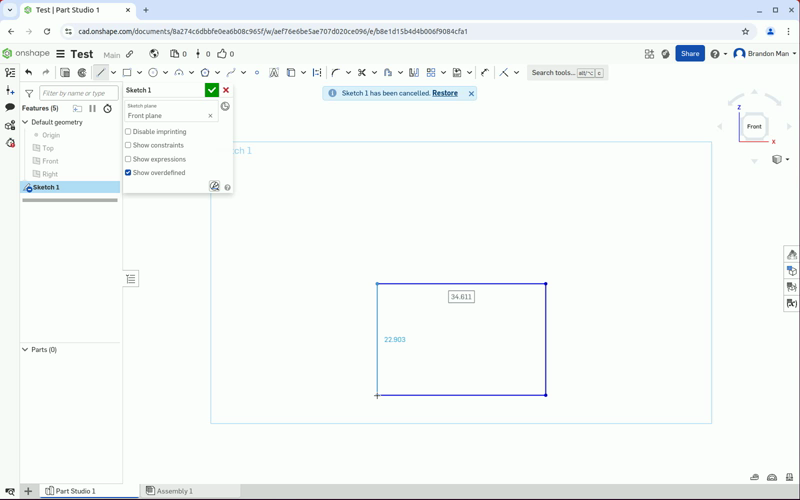
key(esc)
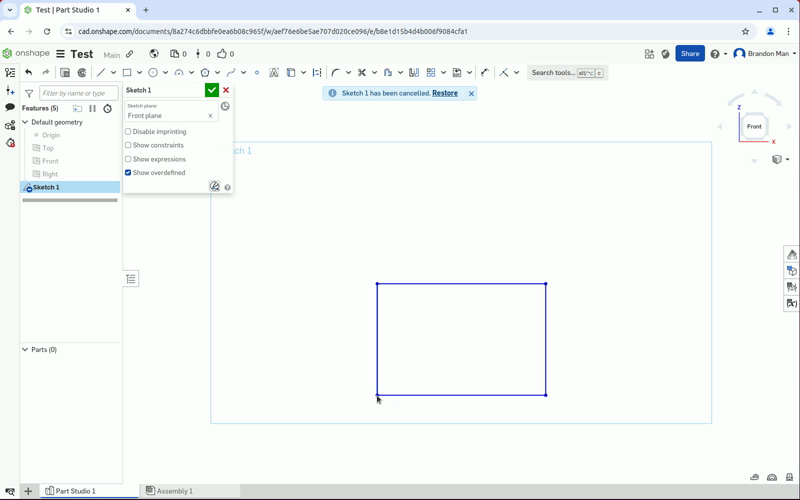
mouse_move(395, 355)
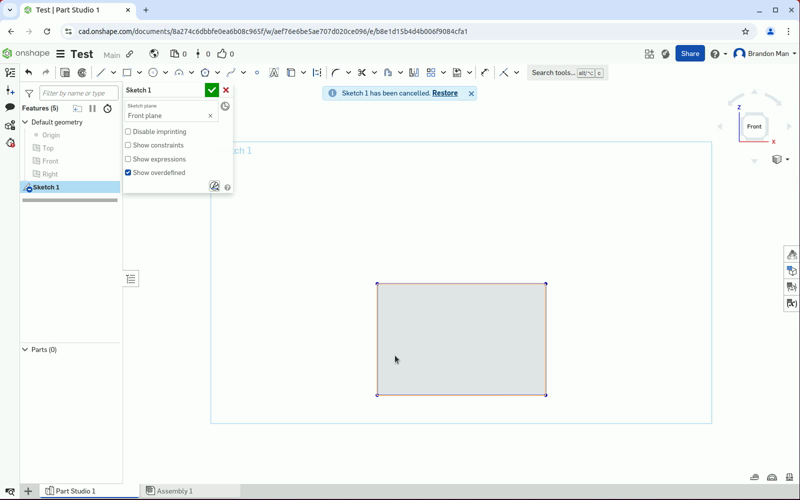
click(395, 355)
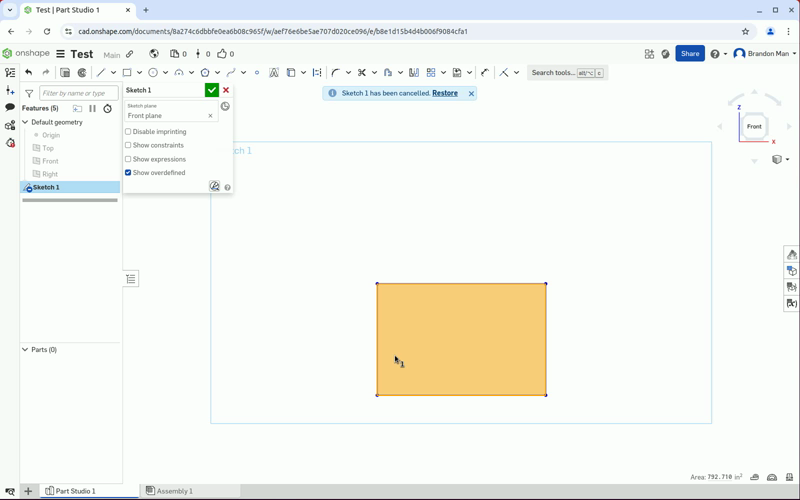
mouse_move(73, 352)
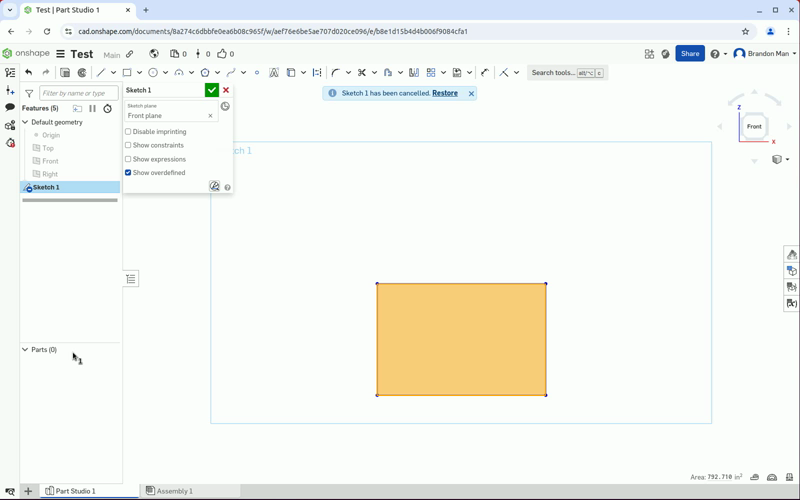
key(shift+y)
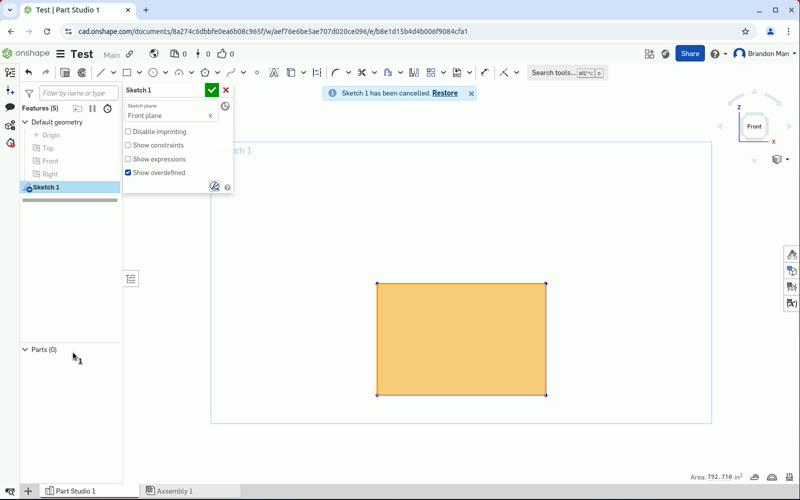
key(shift+e)
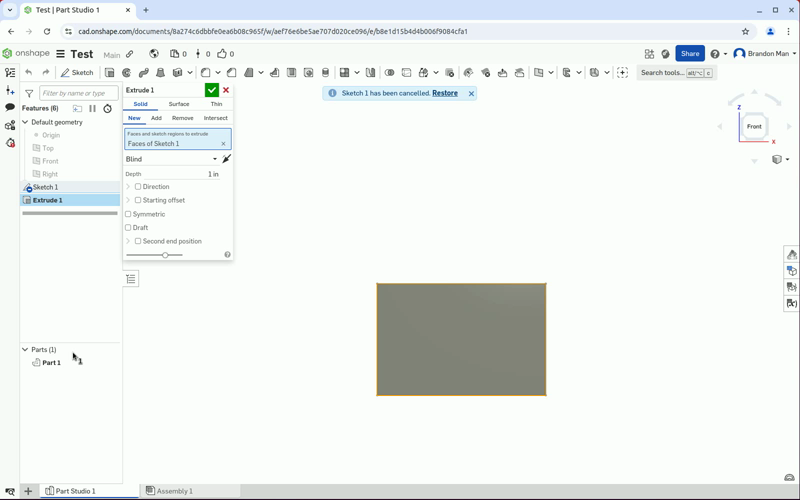
mouse_move(143, 106)
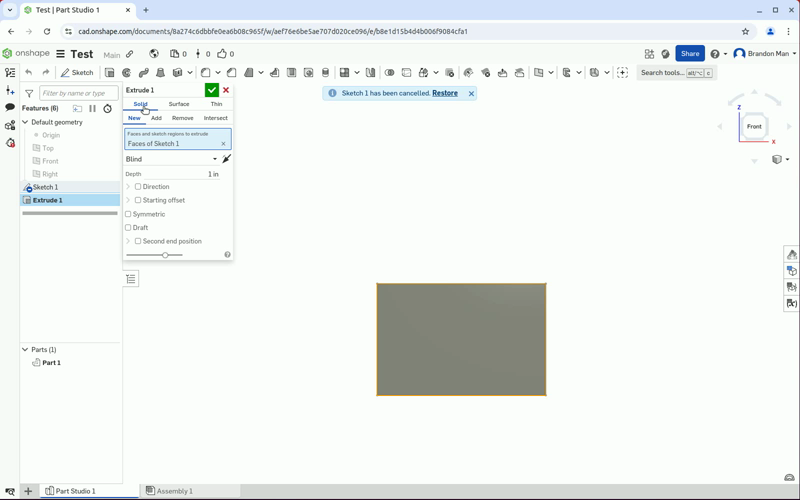
click(143, 106)
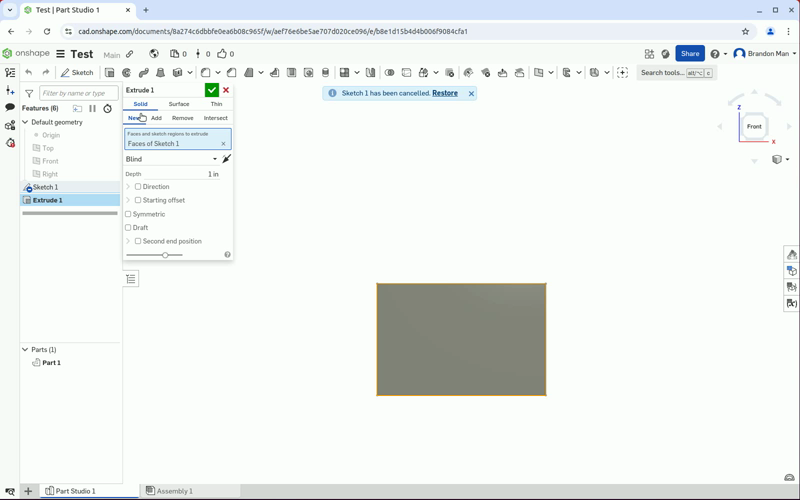
mouse_move(137, 120)
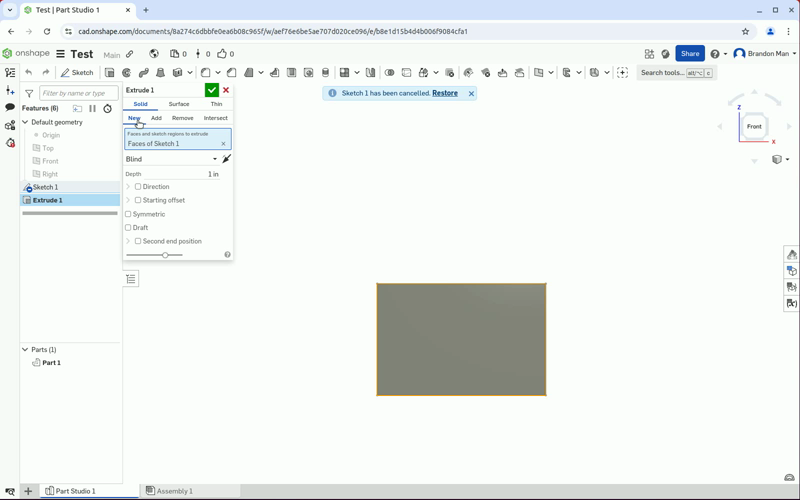
click(137, 120)
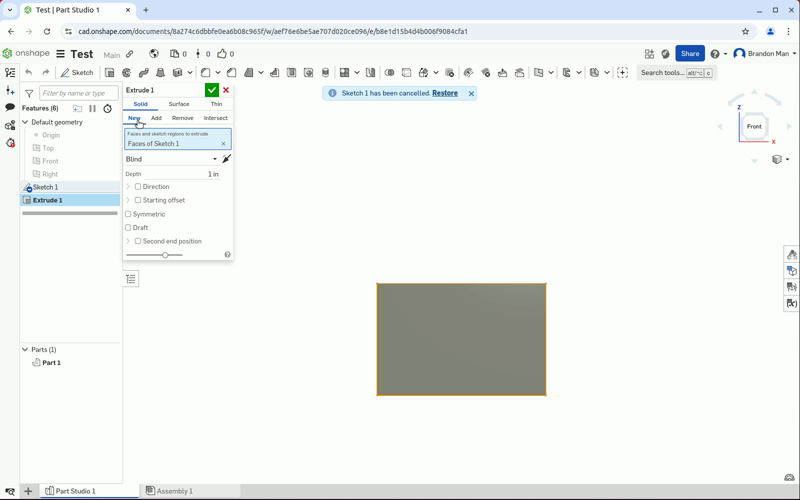
key(tab, 4)
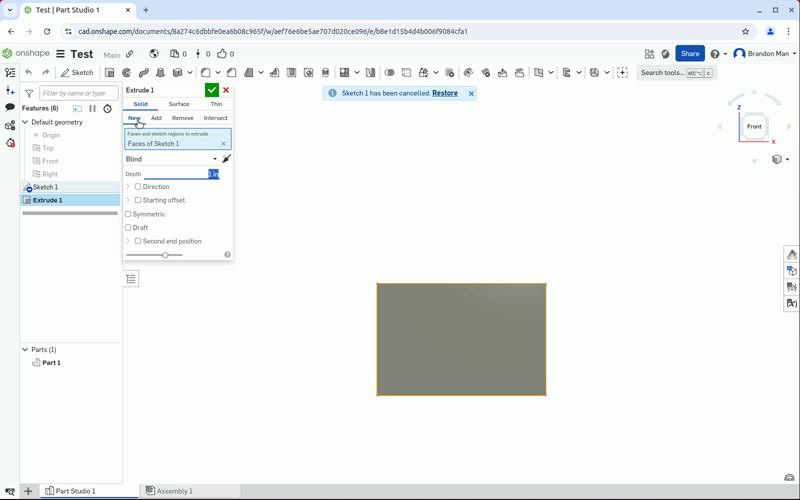
text(23.108)
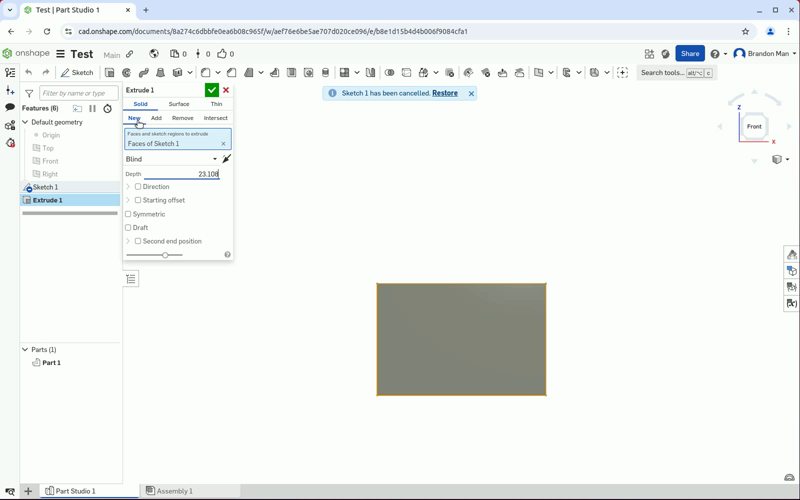
key(enter)
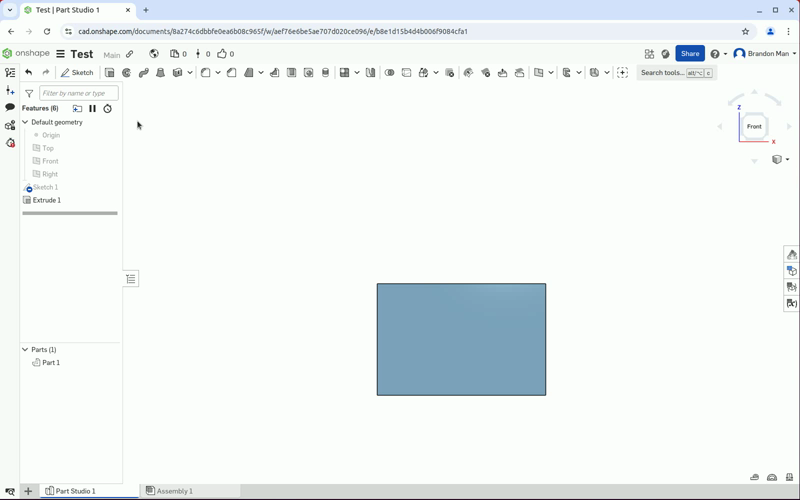
key(shift+h)
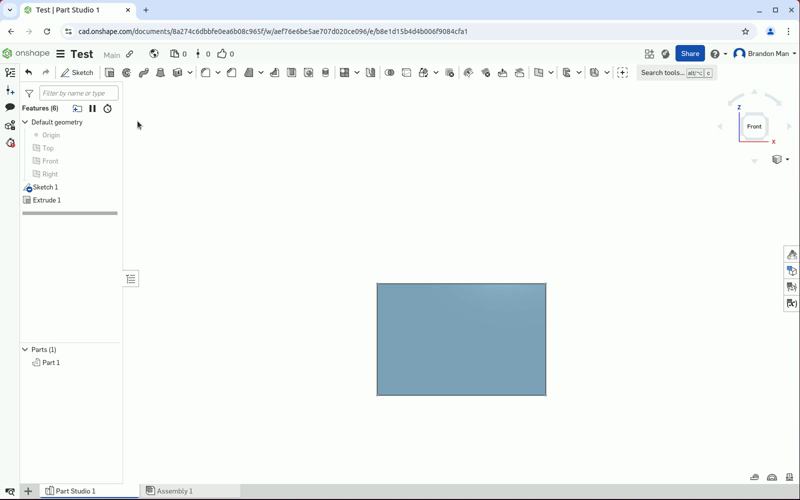
key(shift+h)
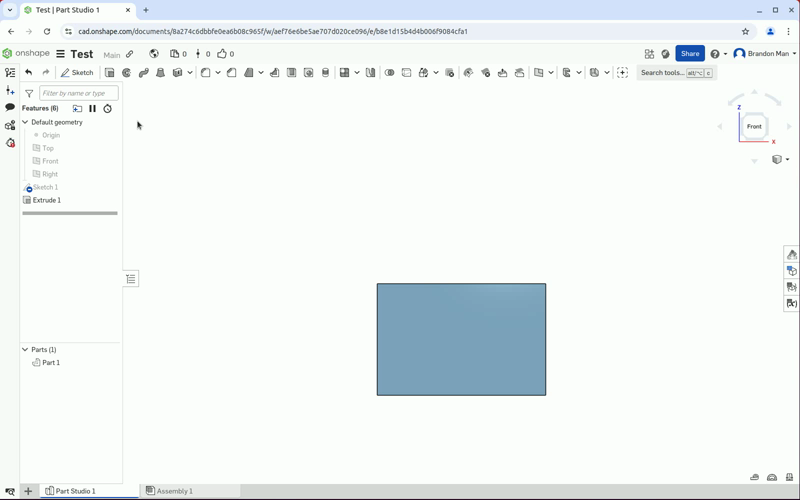
mouse_move(73, 189)
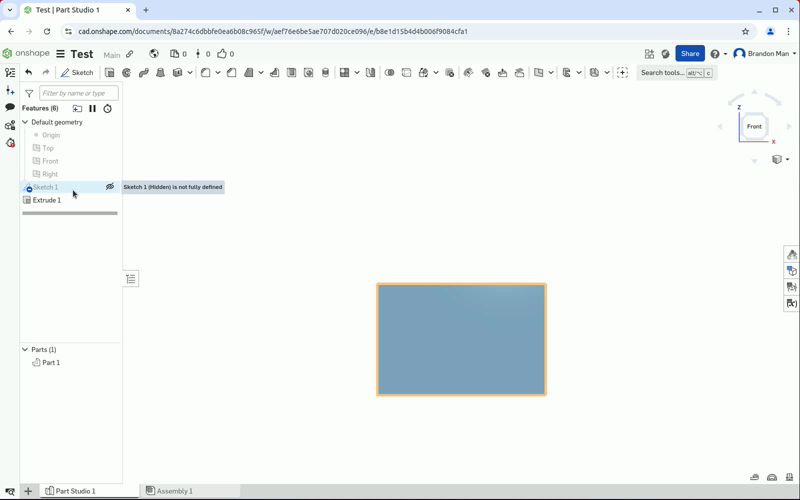
click(73, 189)
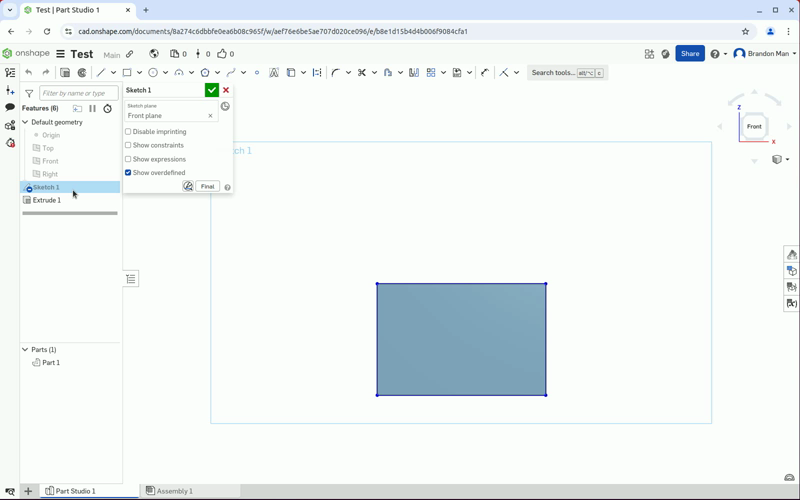
mouse_move(229, 92)
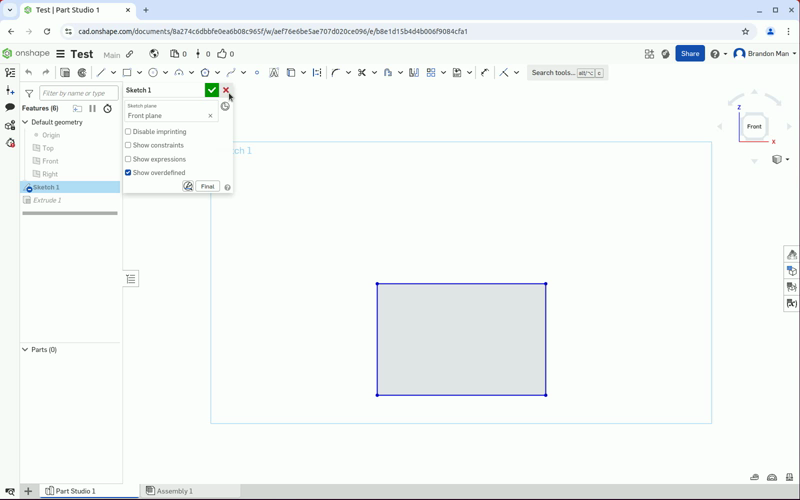
click(229, 92)
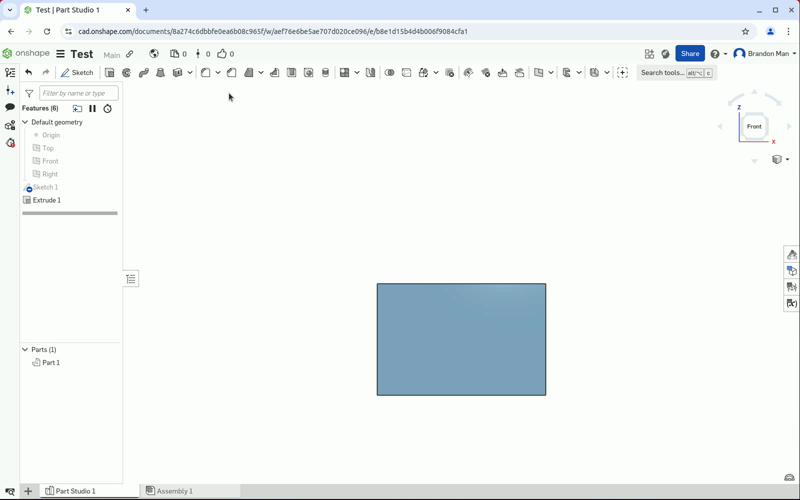
mouse_move(73, 352)
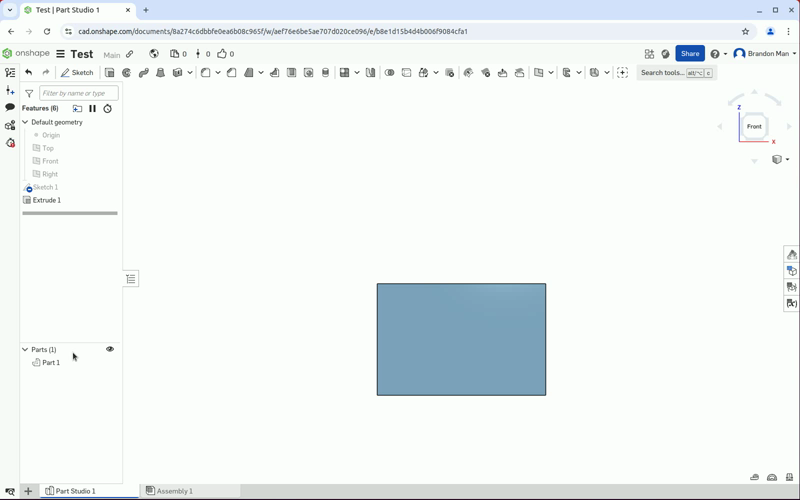
key(y)
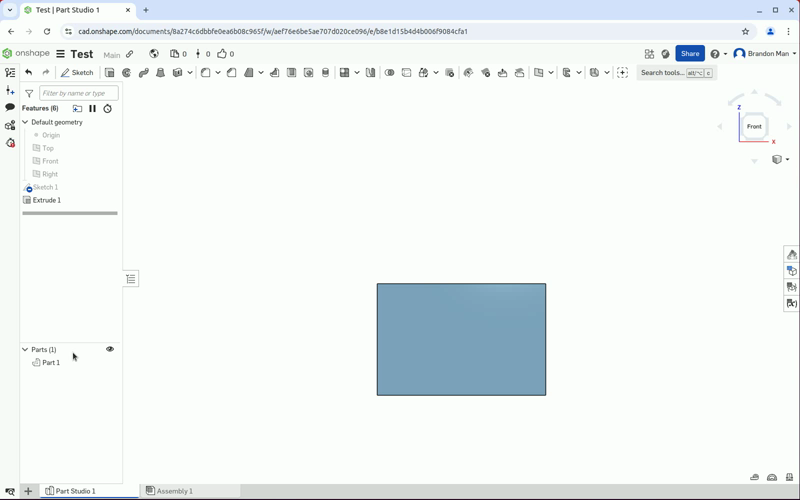
key(shift+p)
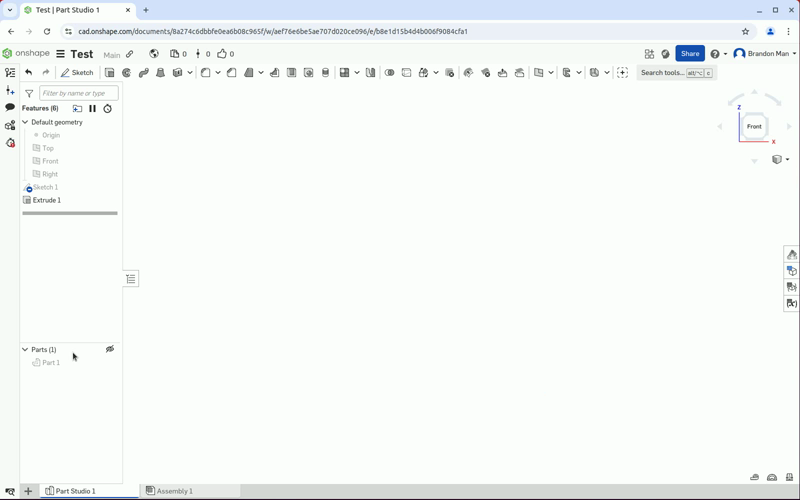
key(space)
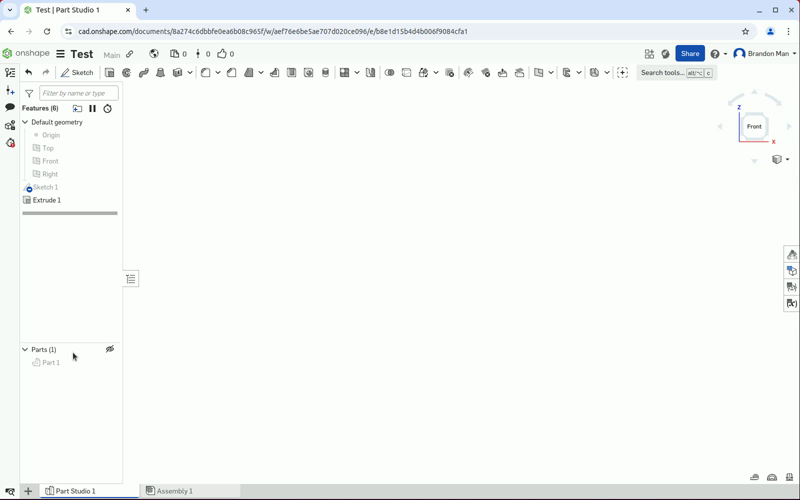
key_down(shift)
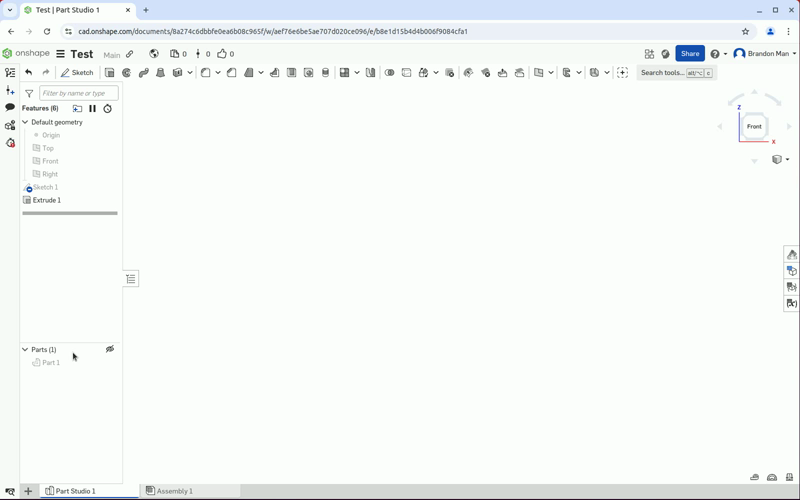
key(down)
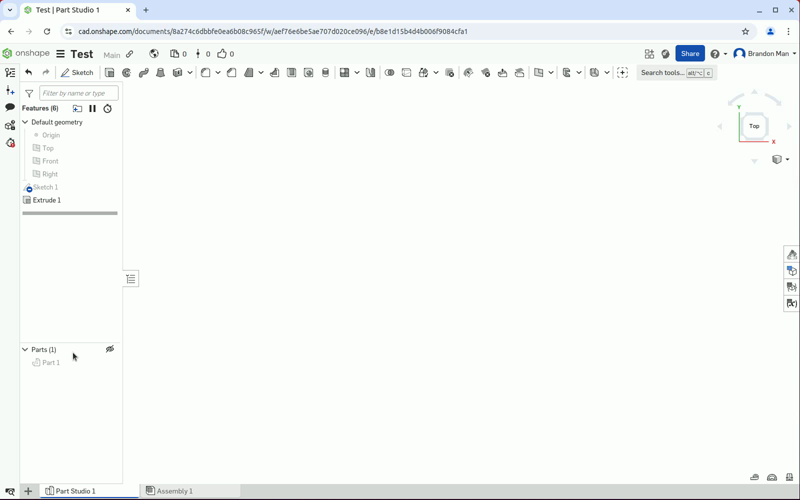
key_up(shift)
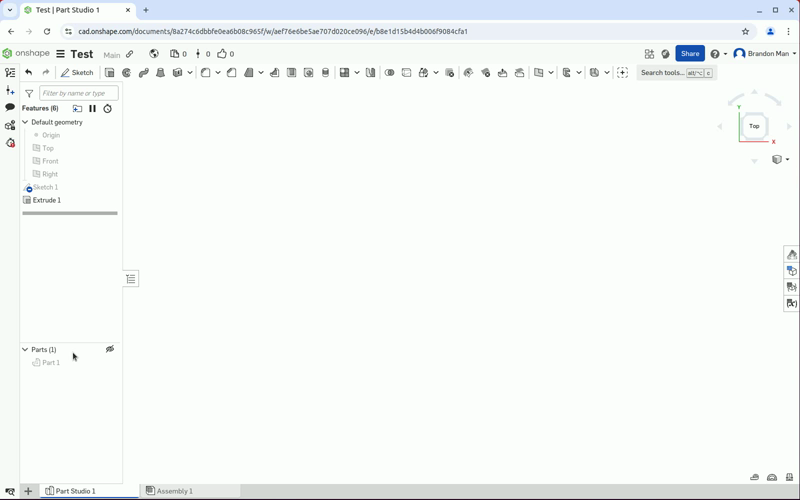
mouse_move(73, 352)
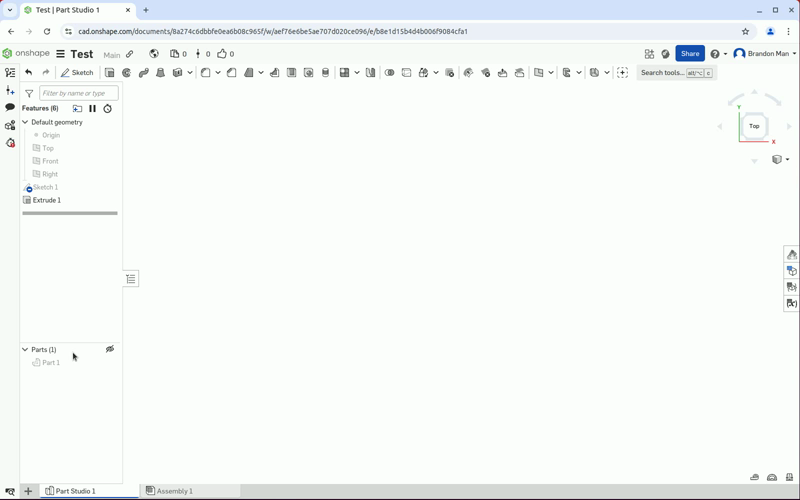
key(shift+y)
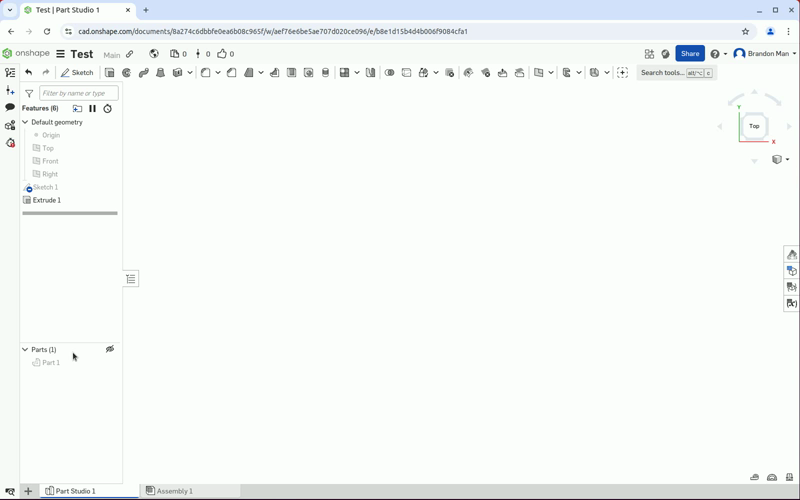
key(shift+s)
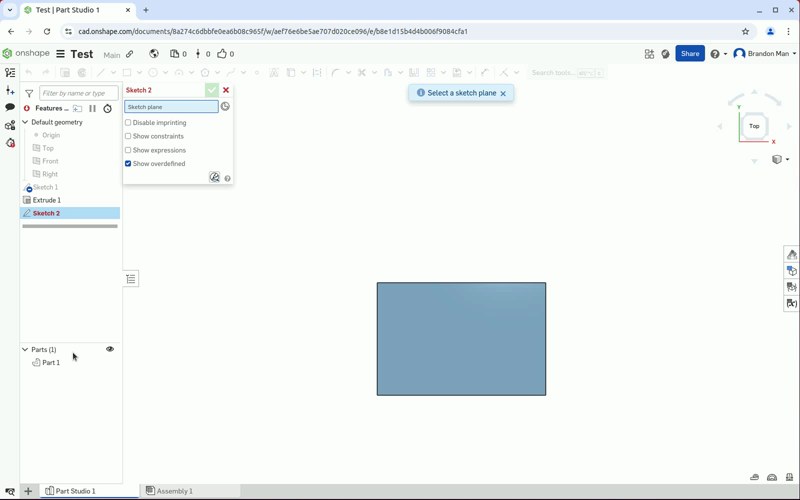
mouse_move(73, 150)
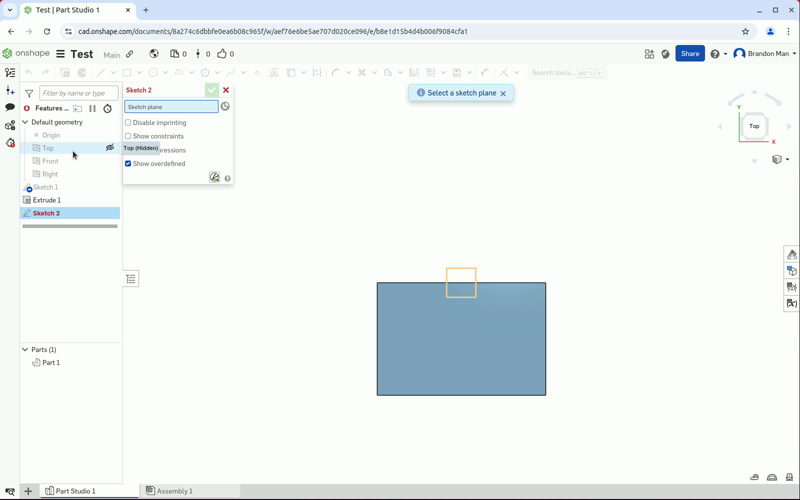
click(73, 150)
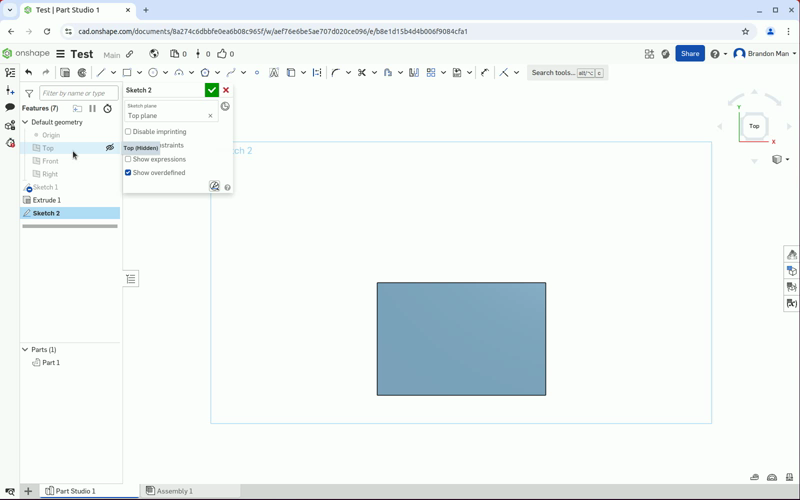
mouse_move(73, 352)
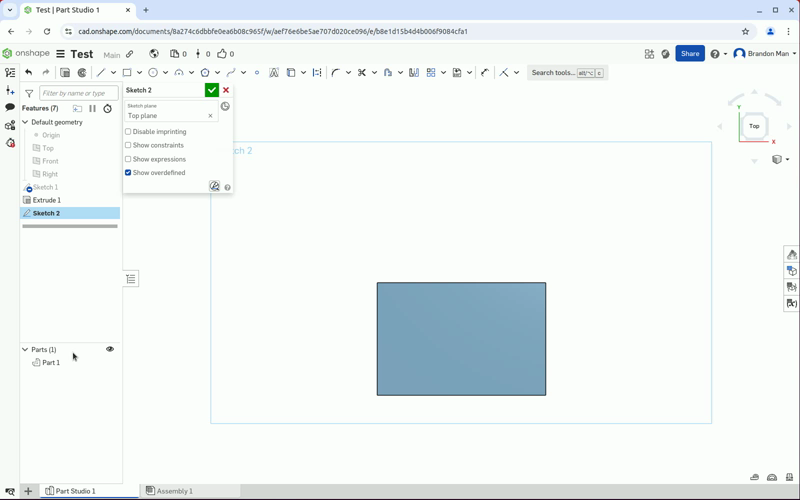
key(y)
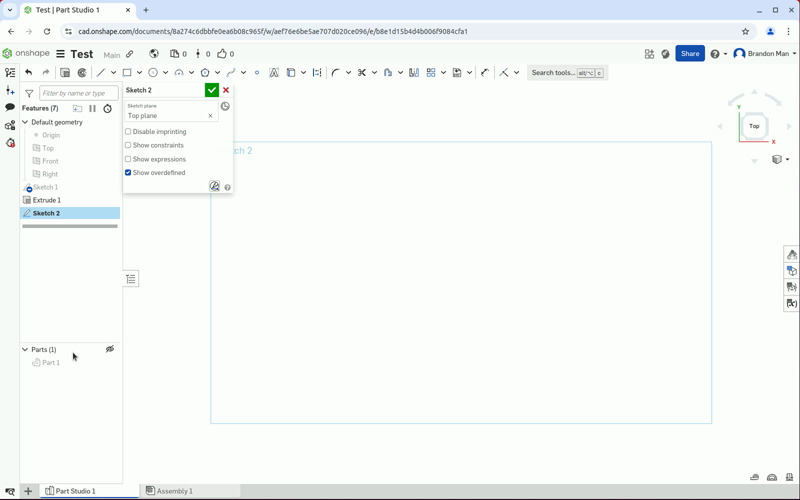
key(l)
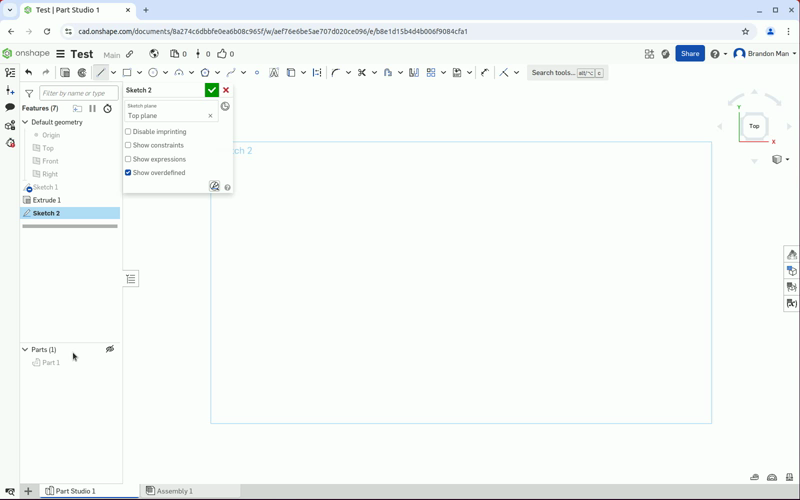
key_down(shift)
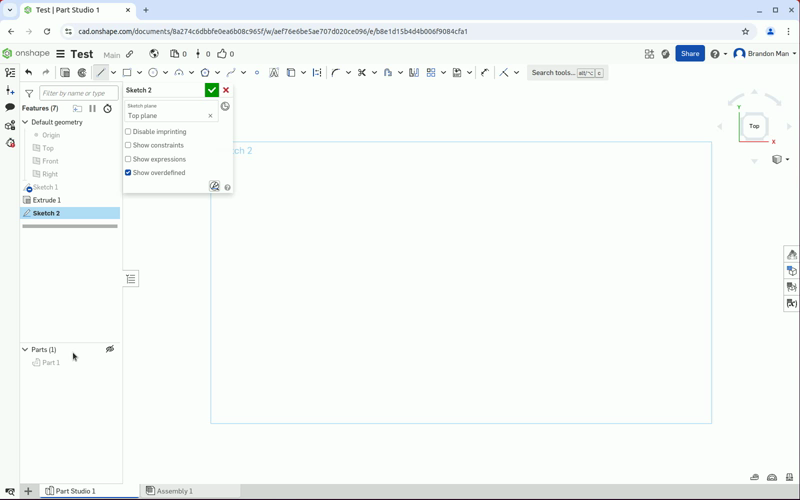
mouse_move(414, 395)
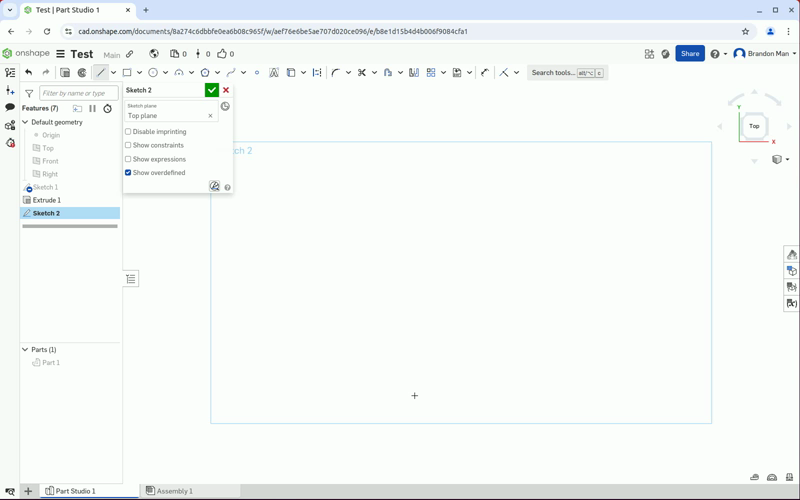
click(414, 395)
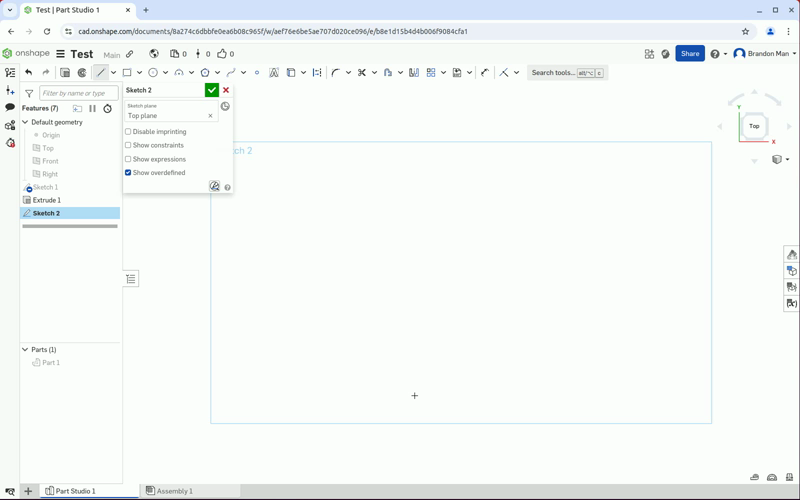
key_up(shift)
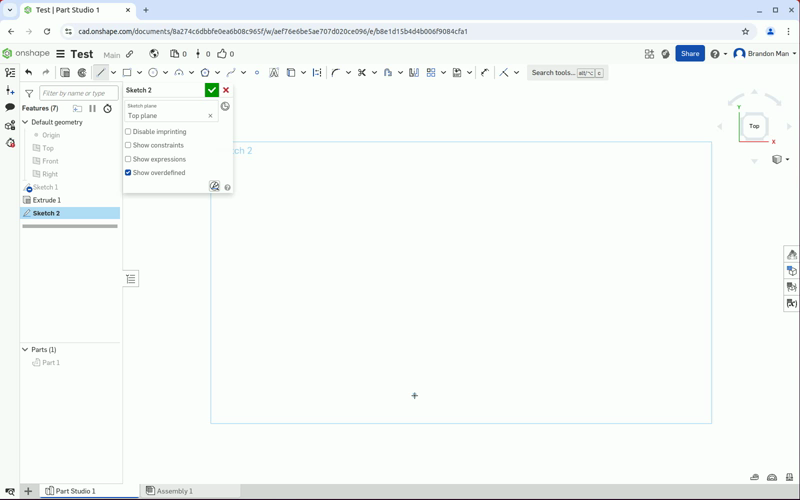
key_down(shift)
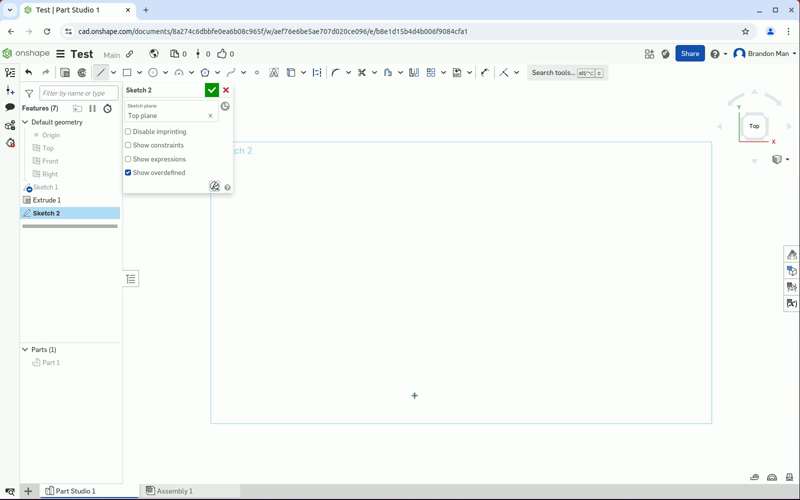
mouse_move(515, 395)
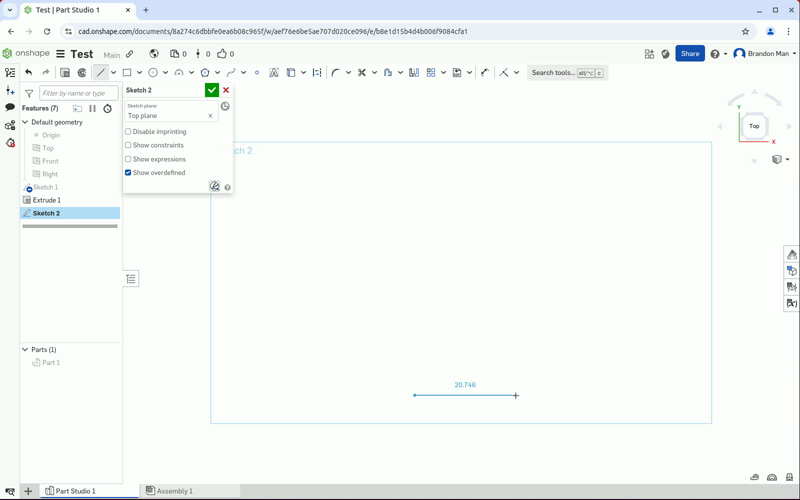
click(515, 395)
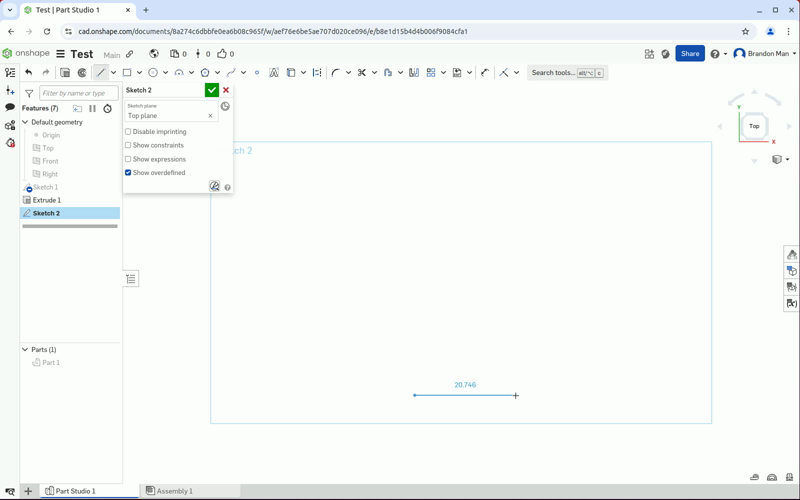
key_up(shift)
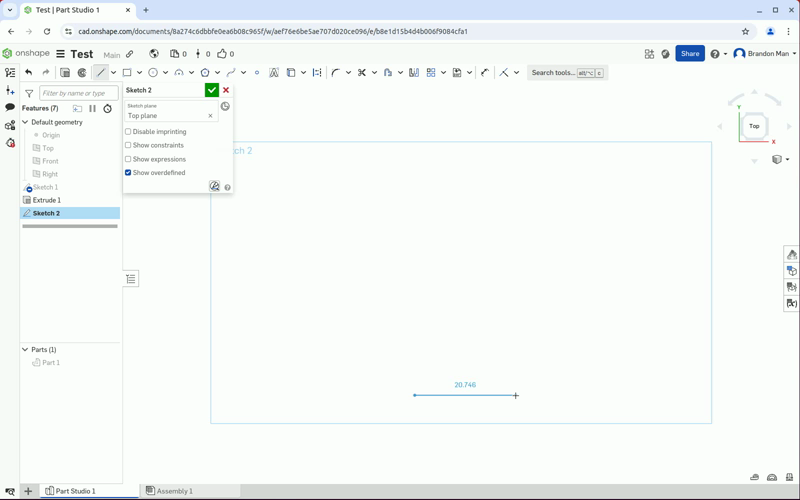
key_down(shift)
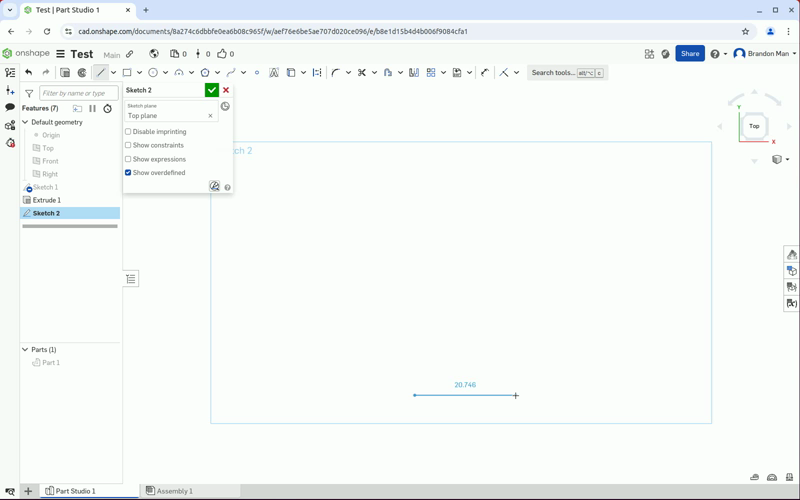
mouse_move(487, 282)
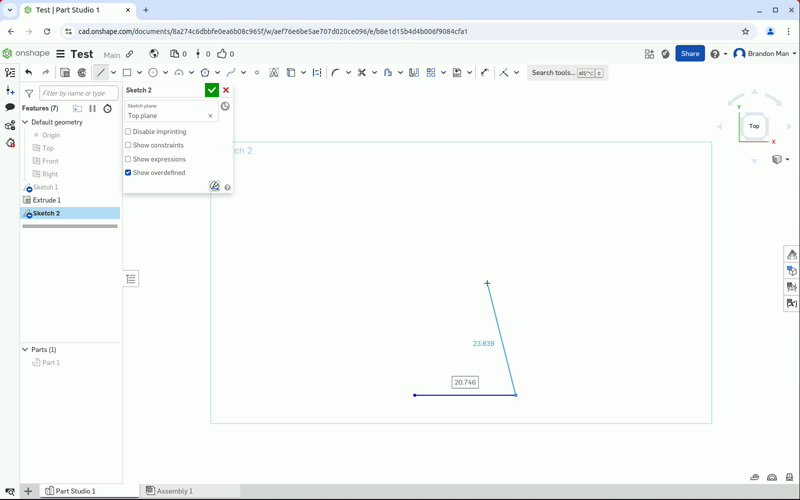
click(487, 282)
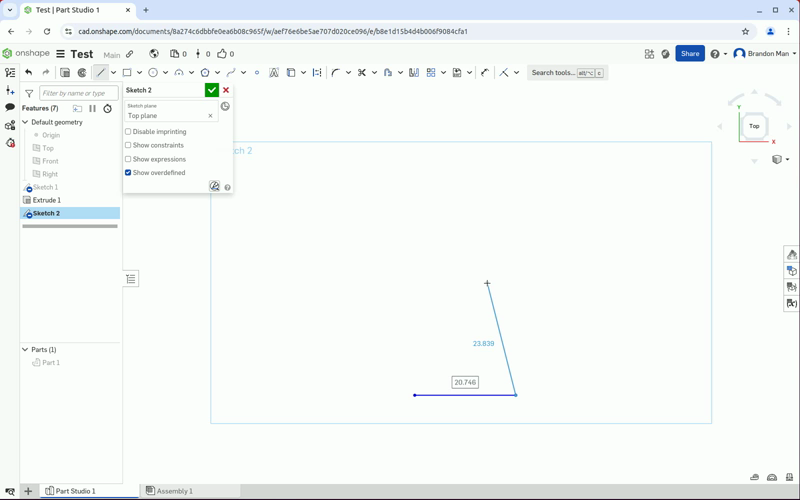
key_up(shift)
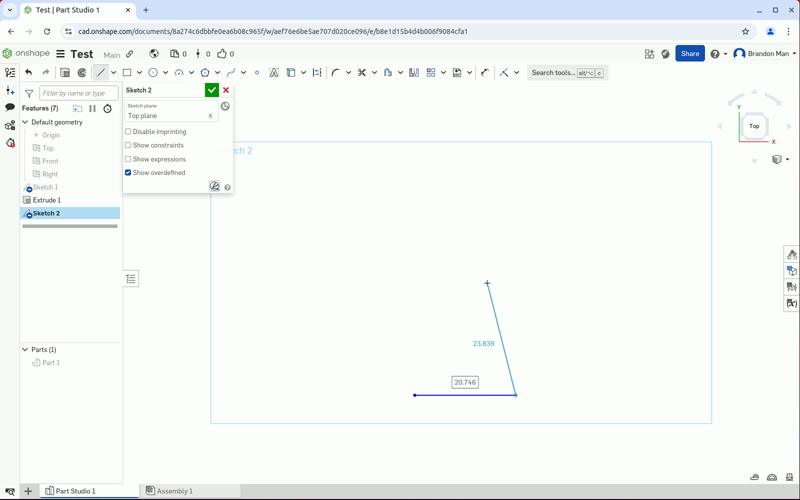
key_down(shift)
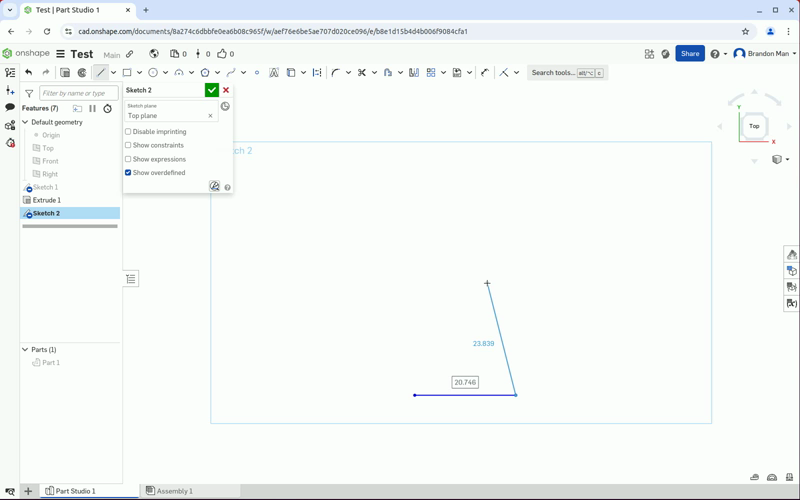
mouse_move(517, 282)
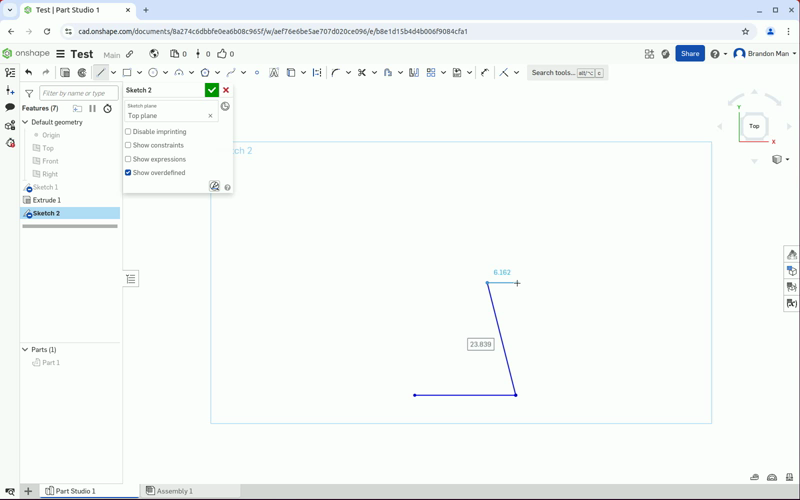
mouse_move(431, 282)
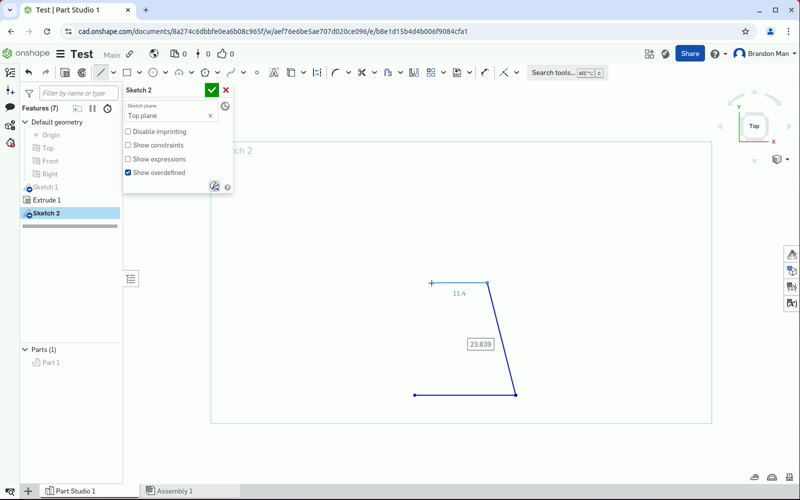
click(431, 282)
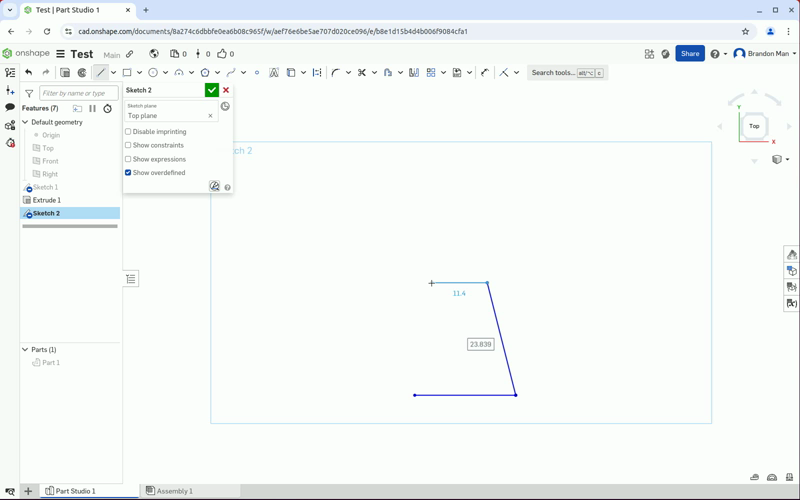
key_up(shift)
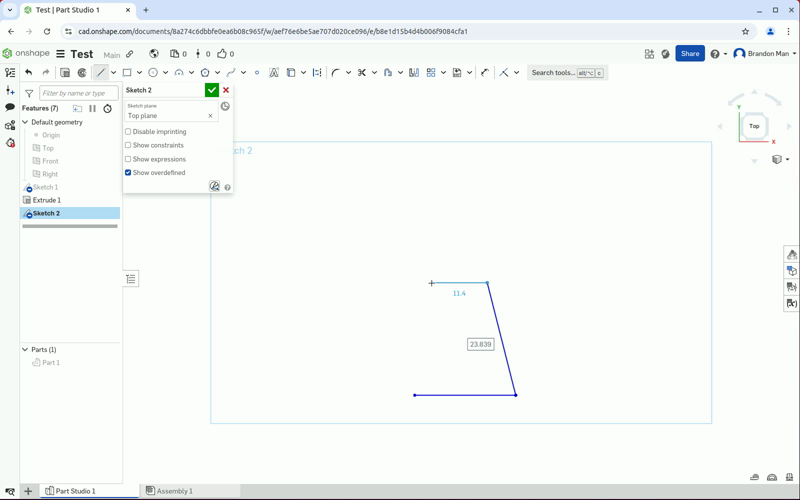
key_down(shift)
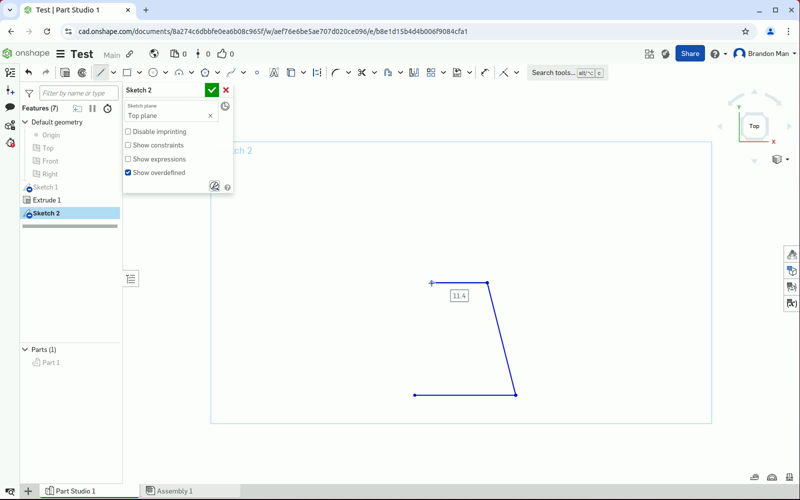
mouse_move(414, 395)
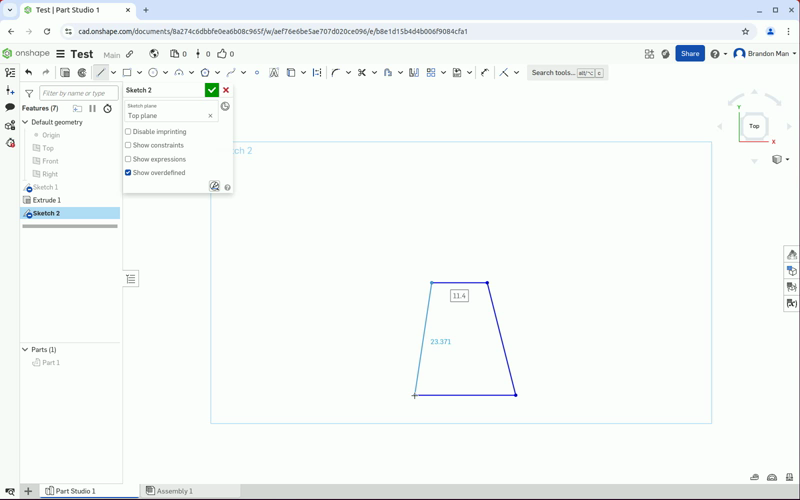
key_up(shift)
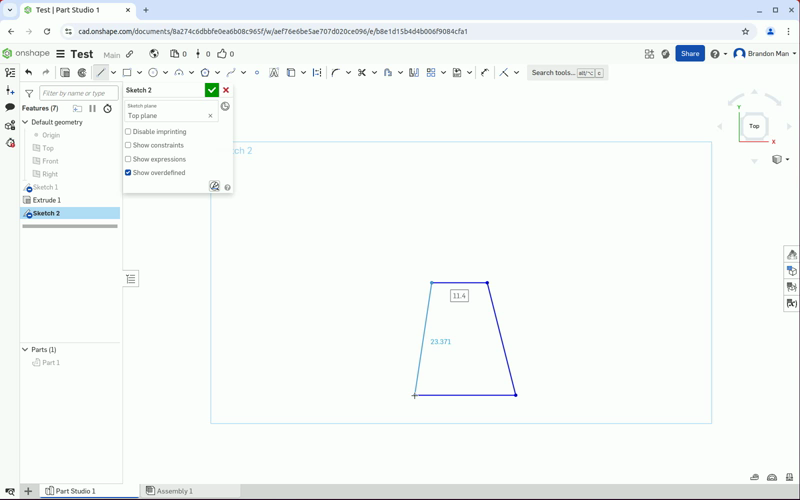
click(414, 395)
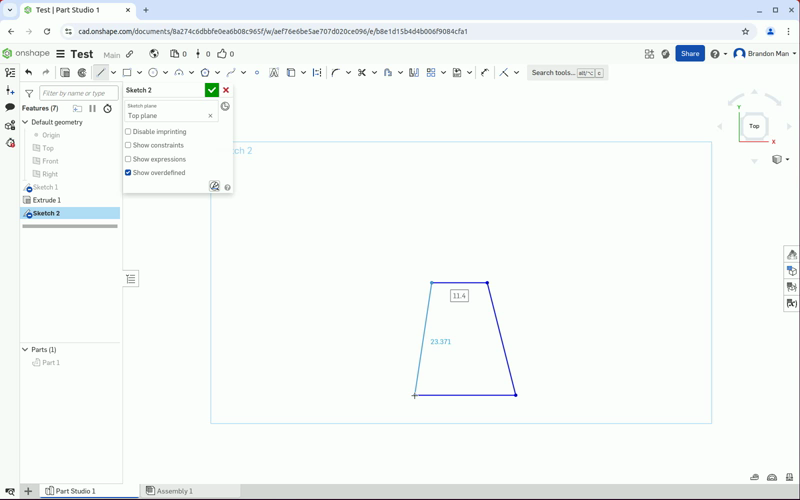
key(esc)
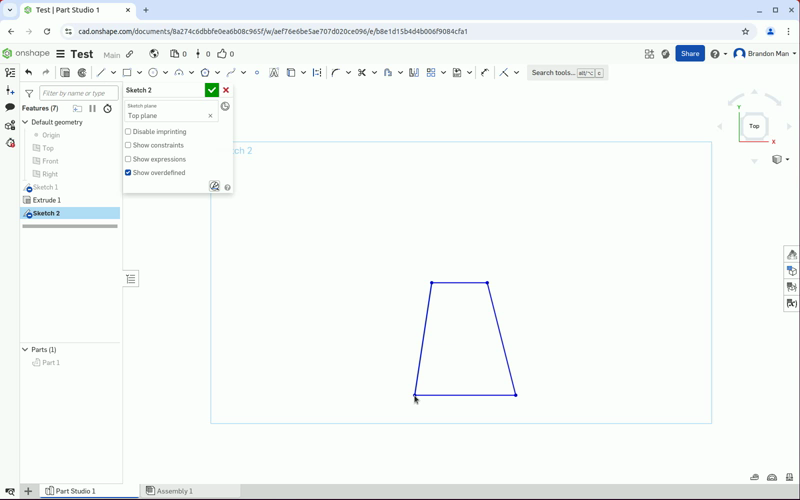
mouse_move(463, 307)
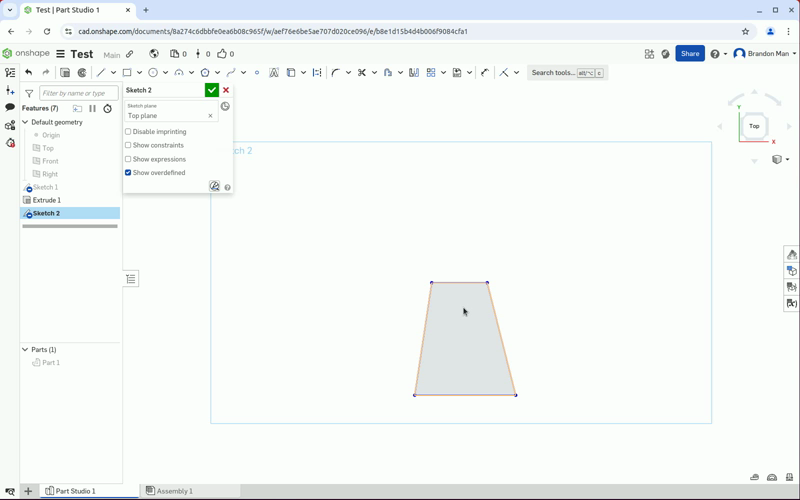
click(463, 307)
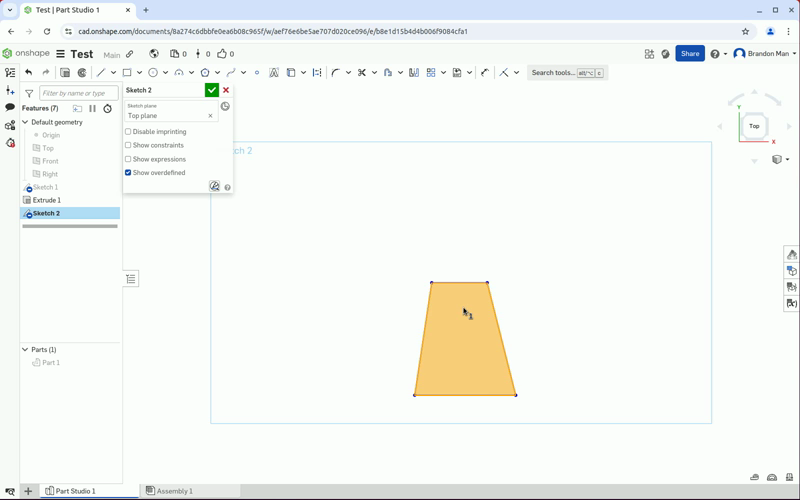
mouse_move(73, 352)
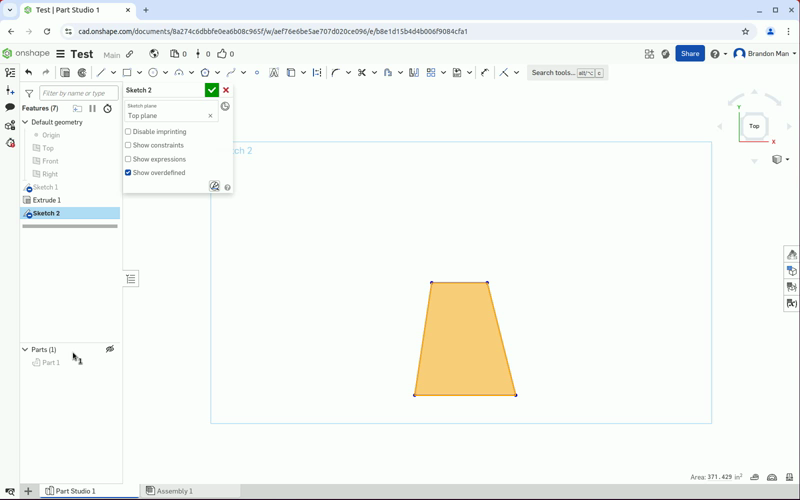
key(shift+y)
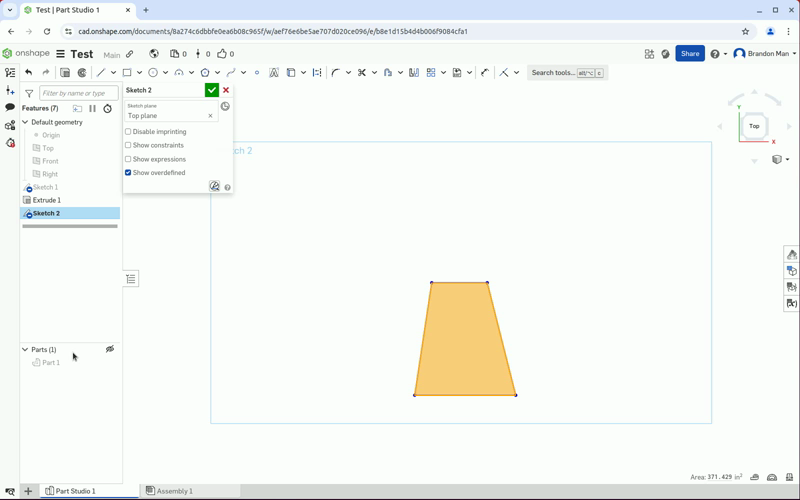
key(shift+e)
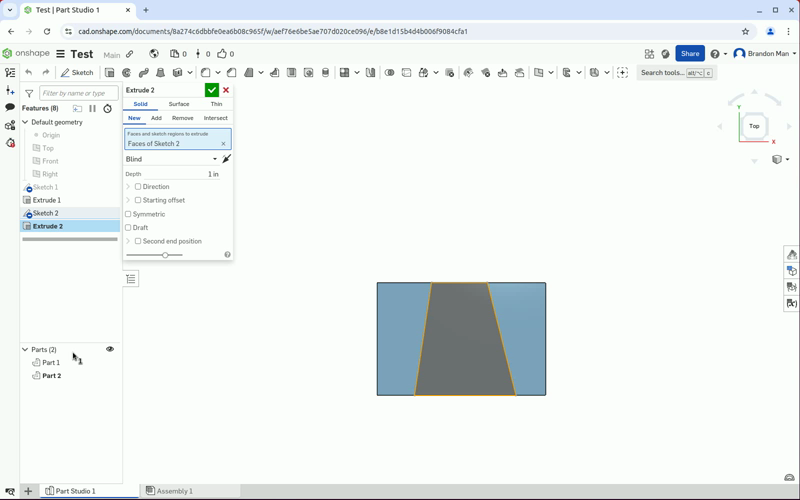
mouse_move(143, 106)
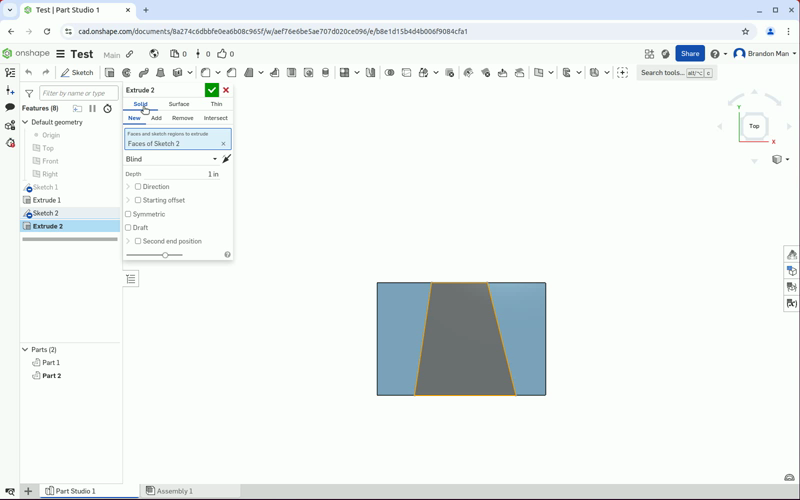
click(143, 106)
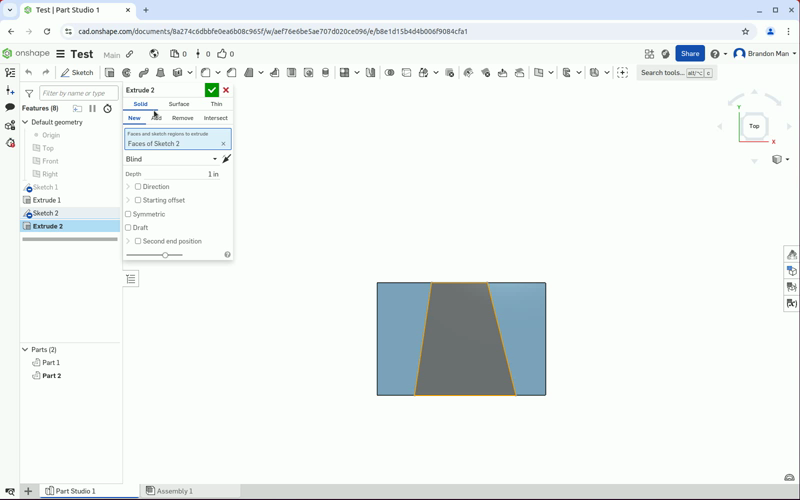
mouse_move(186, 120)
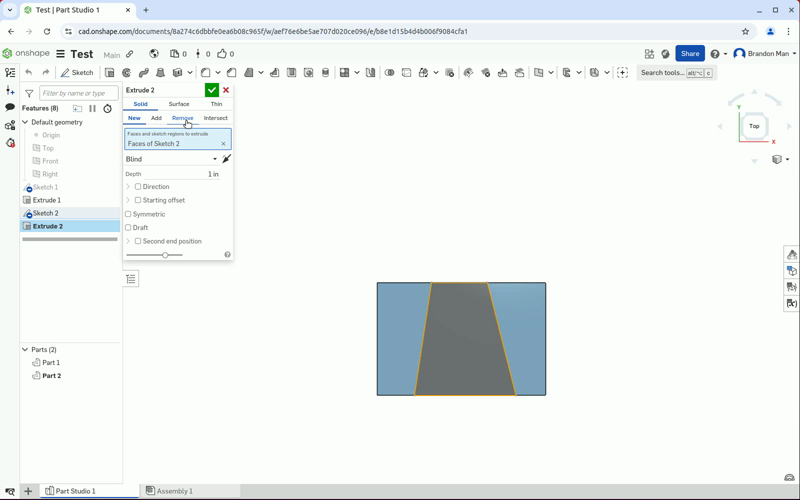
click(186, 120)
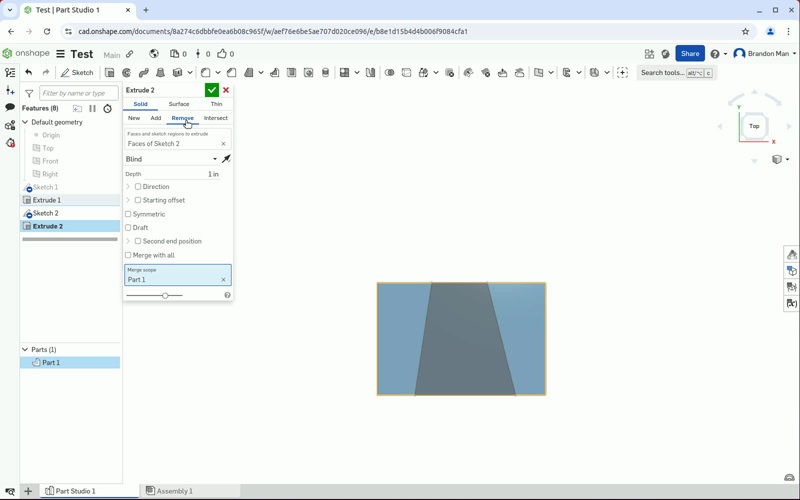
key(tab, 4)
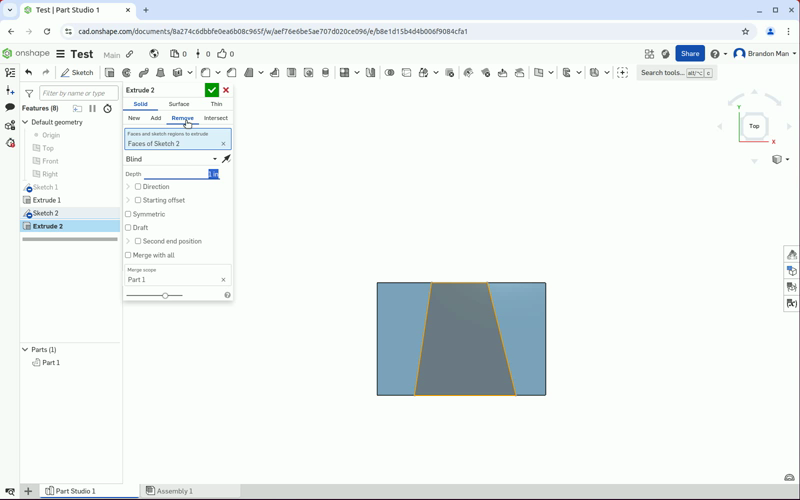
text(17.331)
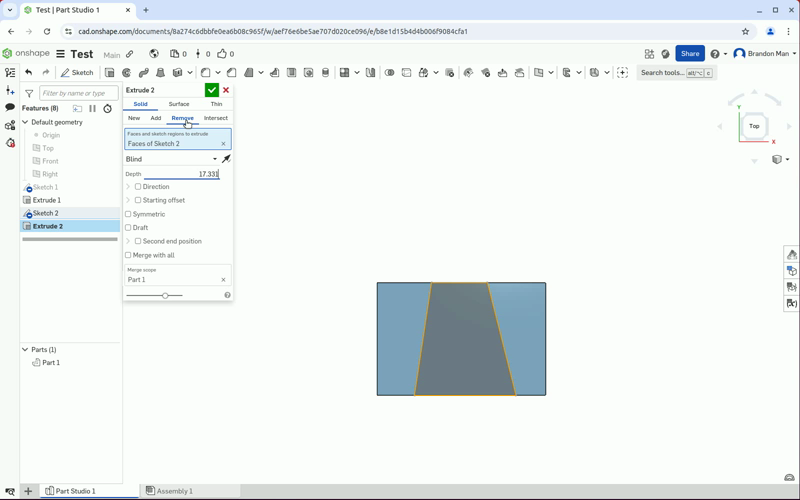
key(tab, 6)
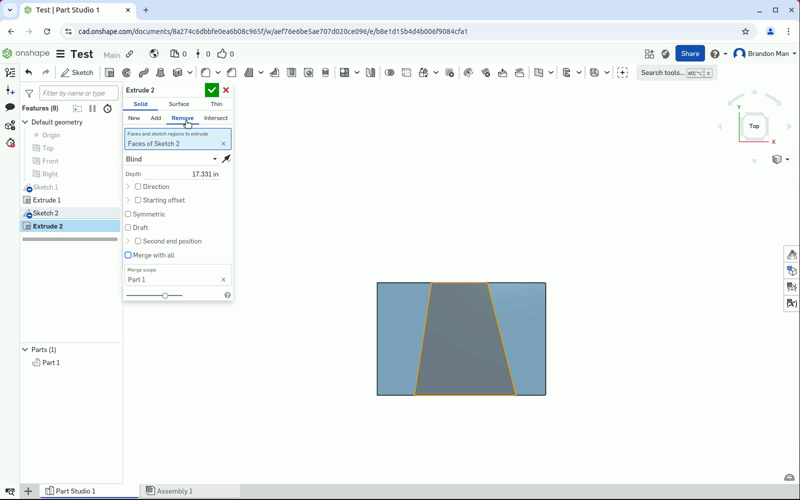
key(space)
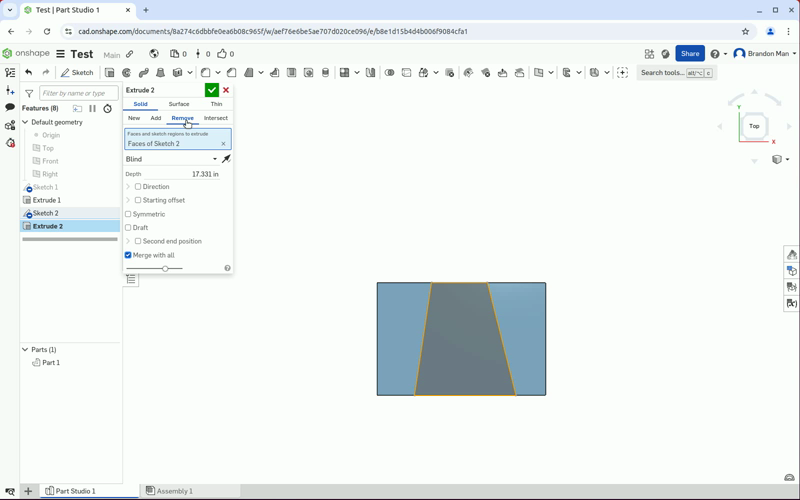
key(enter)
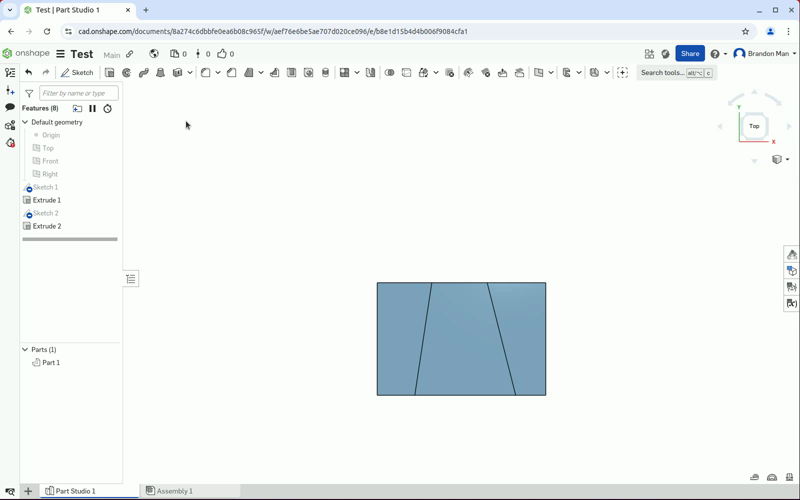
key(shift+h)
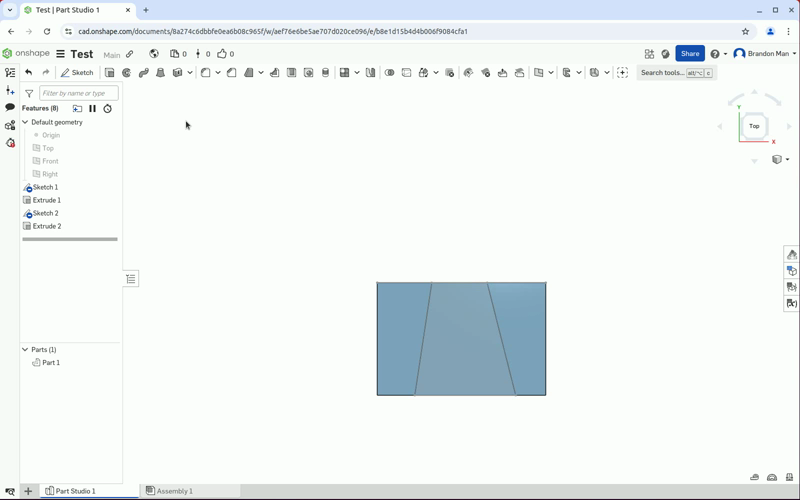
key(shift+h)
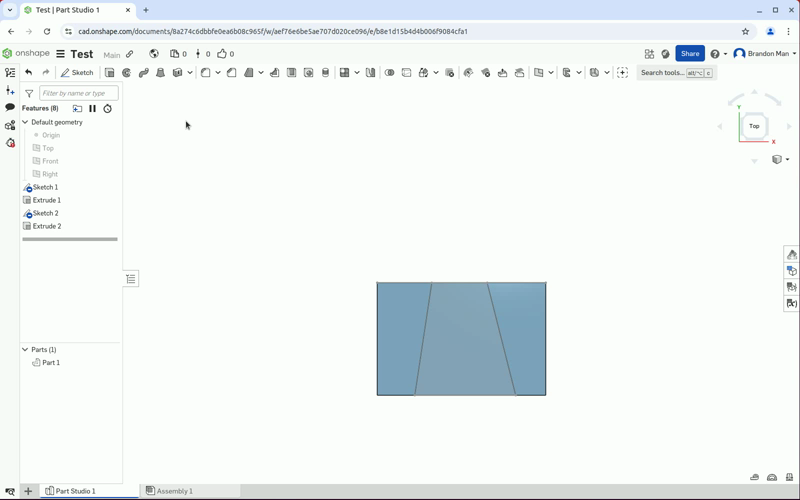
key(shift+7)
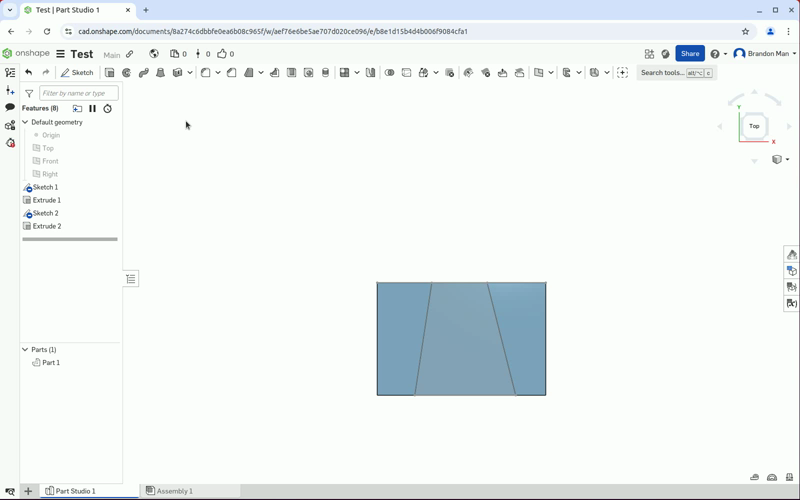
key(up, 3)
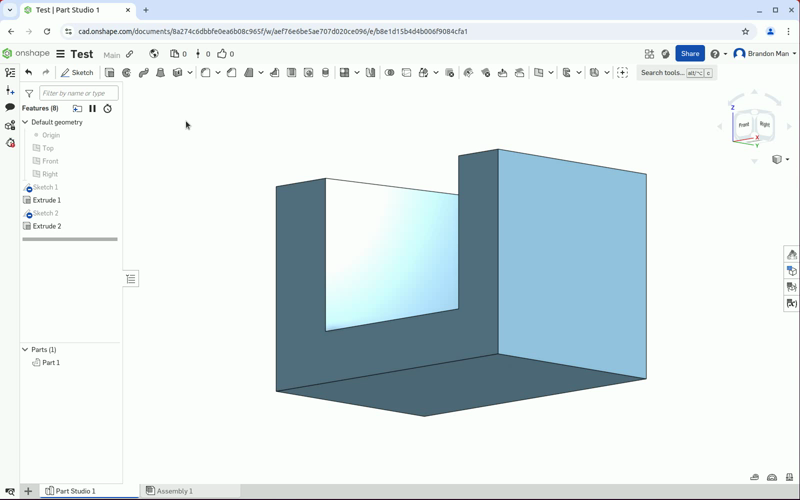
key(left, 3)
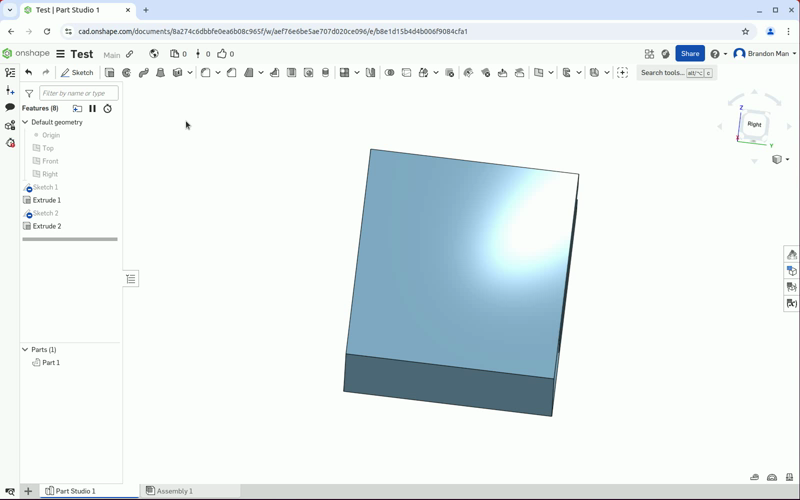
key(right, 3)
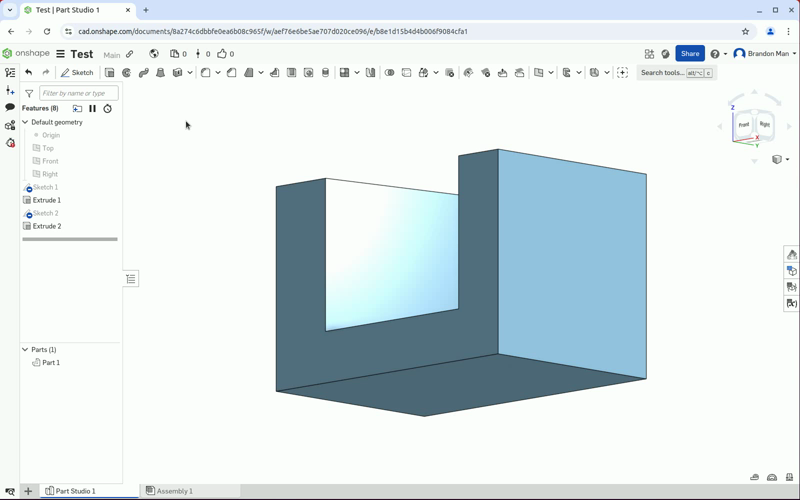
key(down, 3)
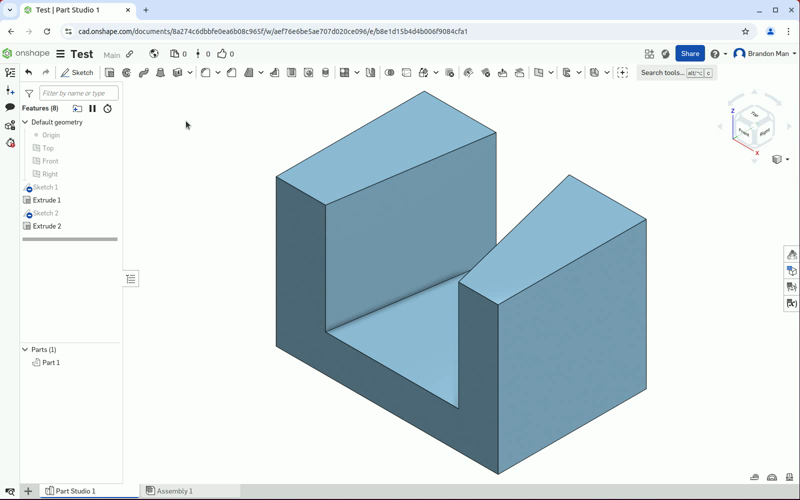
mouse_move(73, 189)
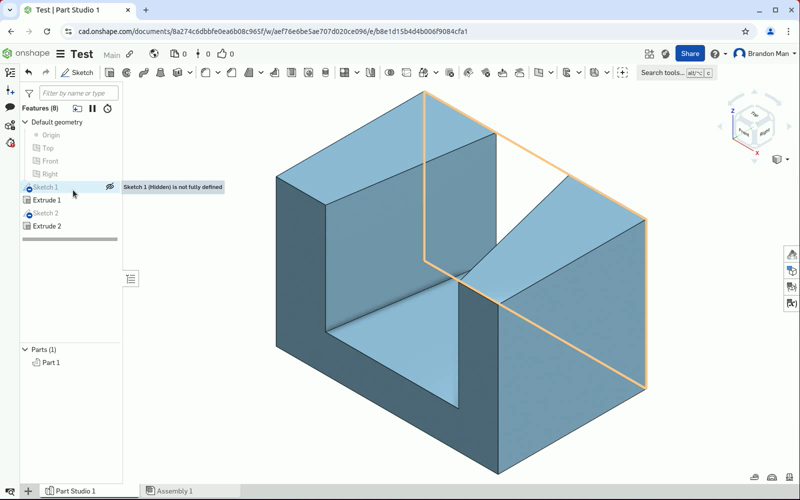
click(73, 189)